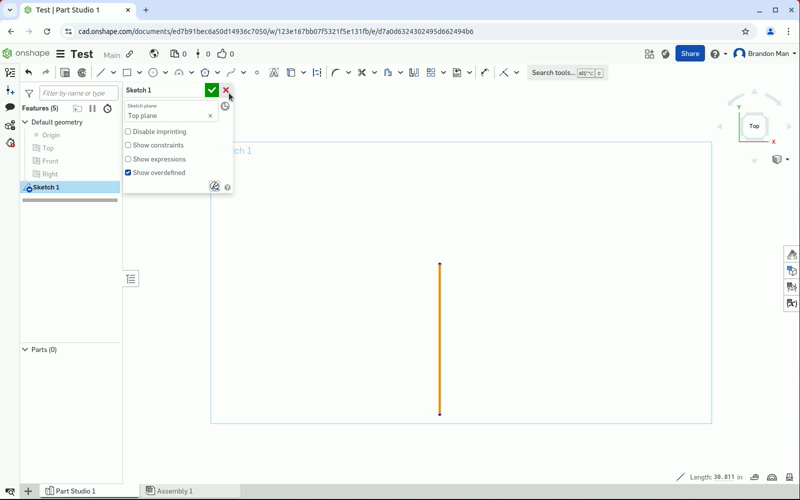
key(shift+h)
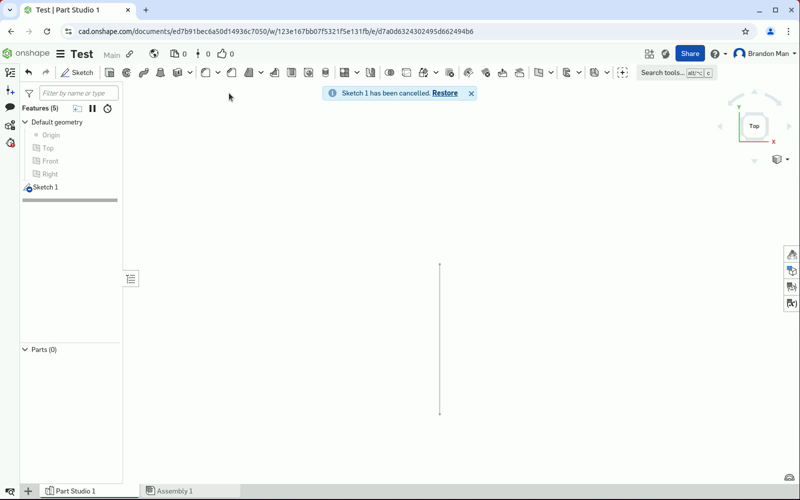
key(shift+s)
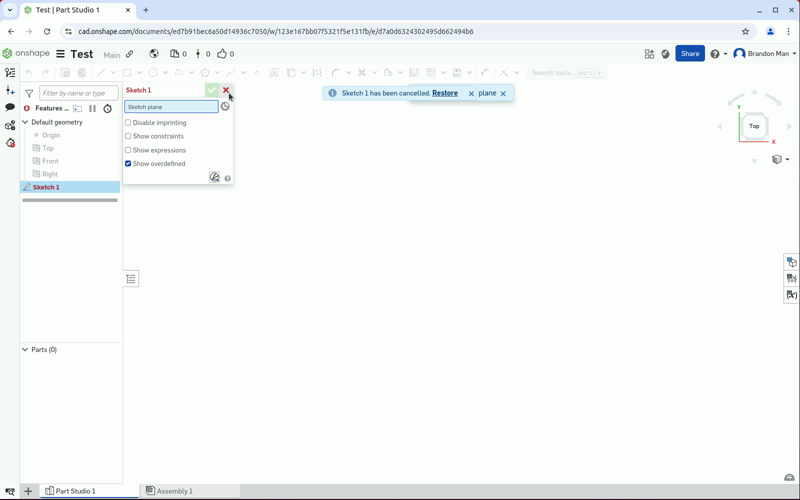
mouse_move(73, 150)
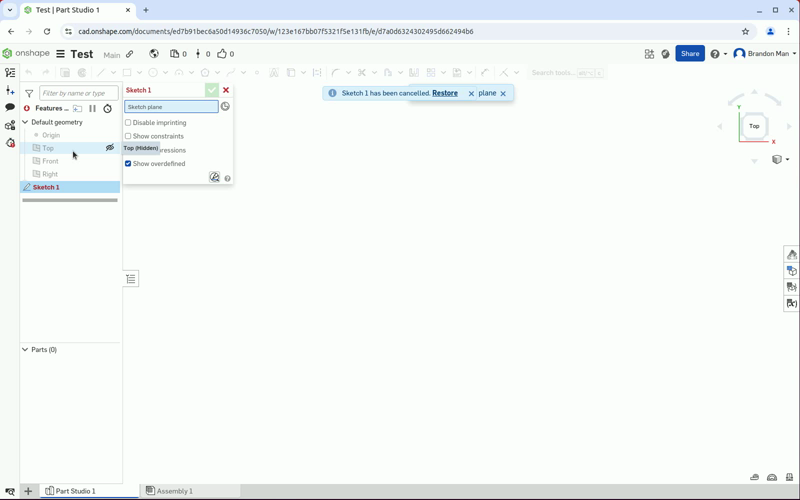
click(73, 150)
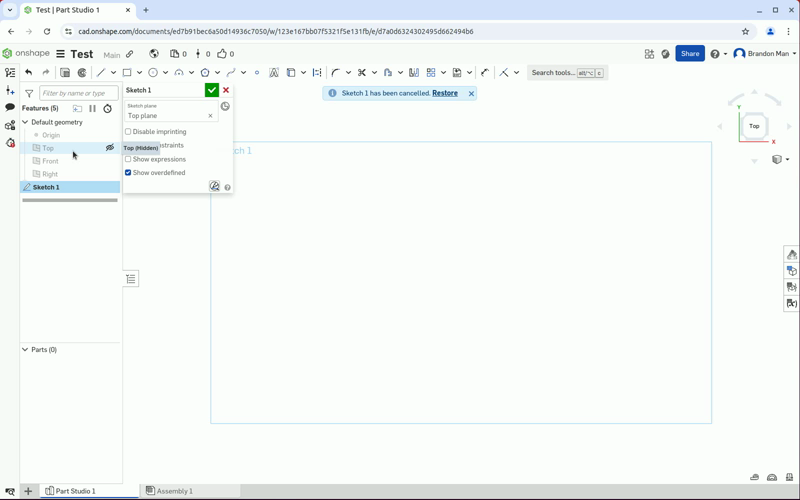
mouse_move(73, 352)
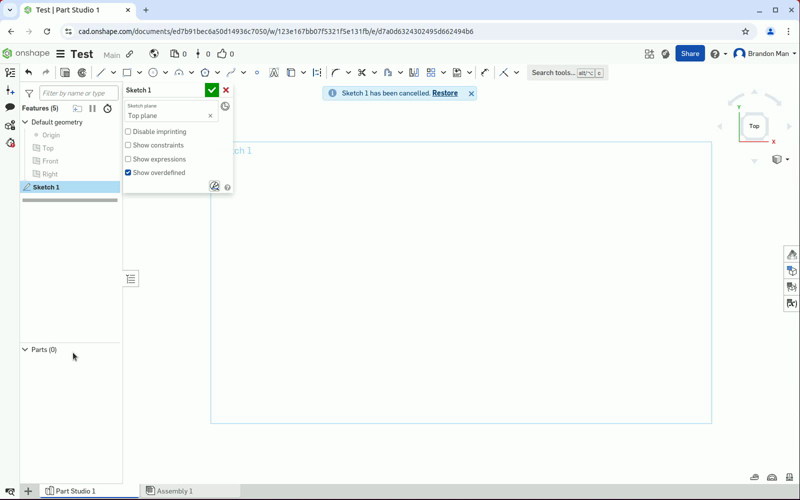
key(y)
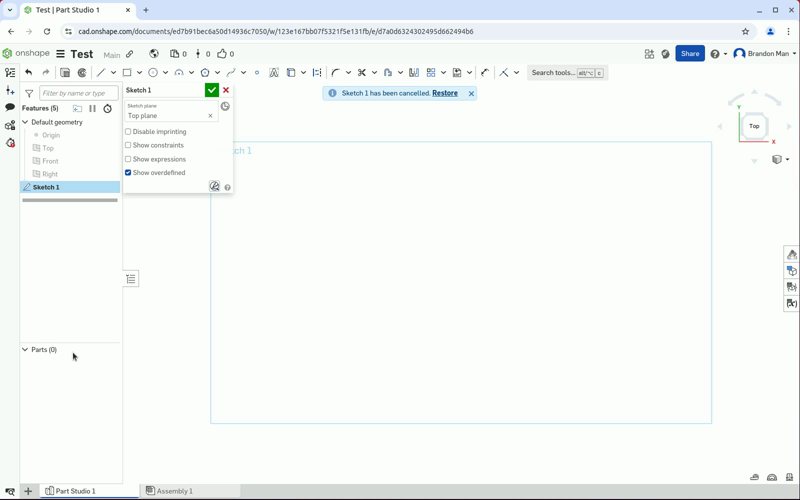
key(l)
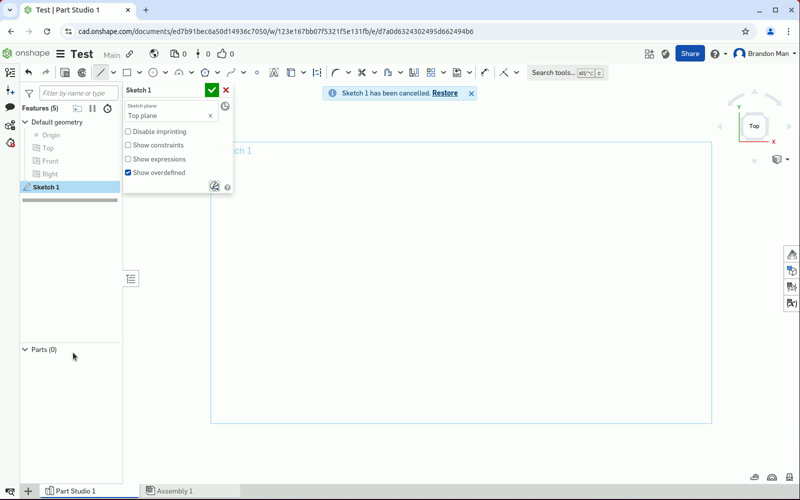
key_down(shift)
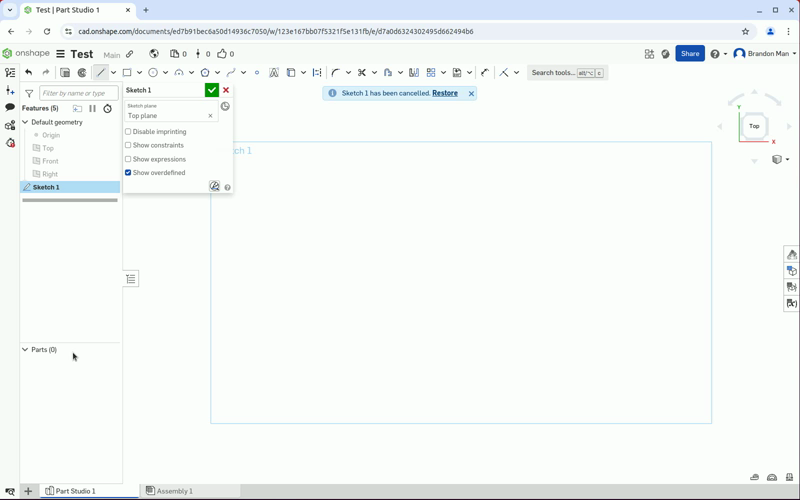
mouse_move(391, 326)
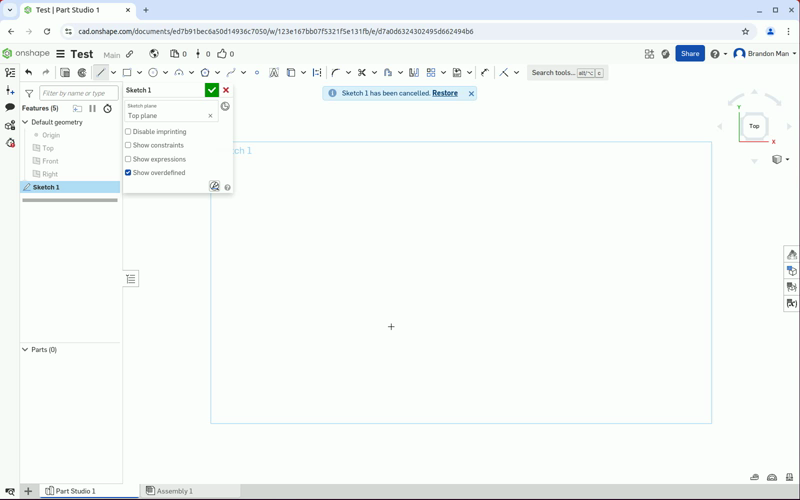
click(391, 326)
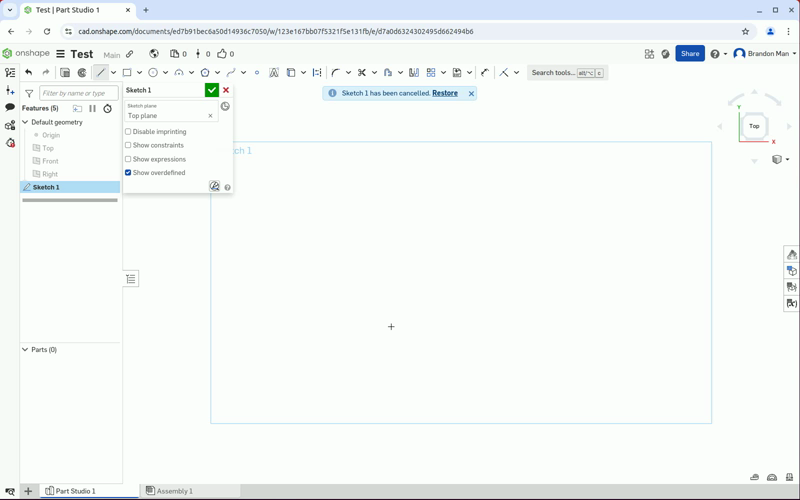
key_up(shift)
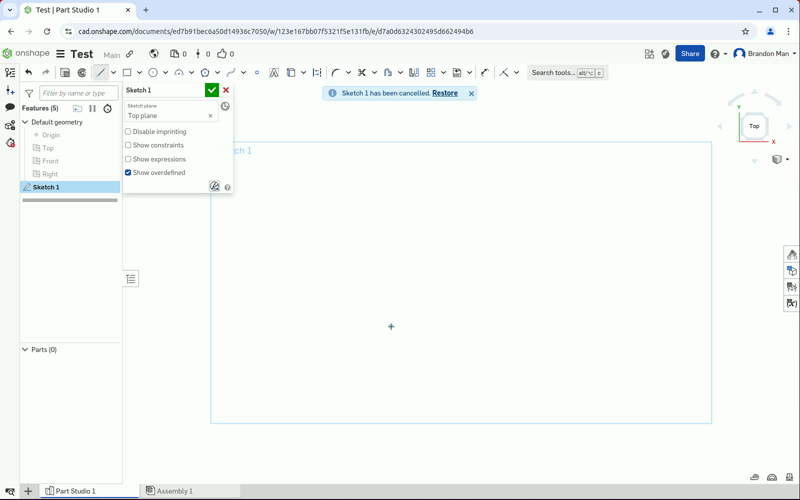
key_down(shift)
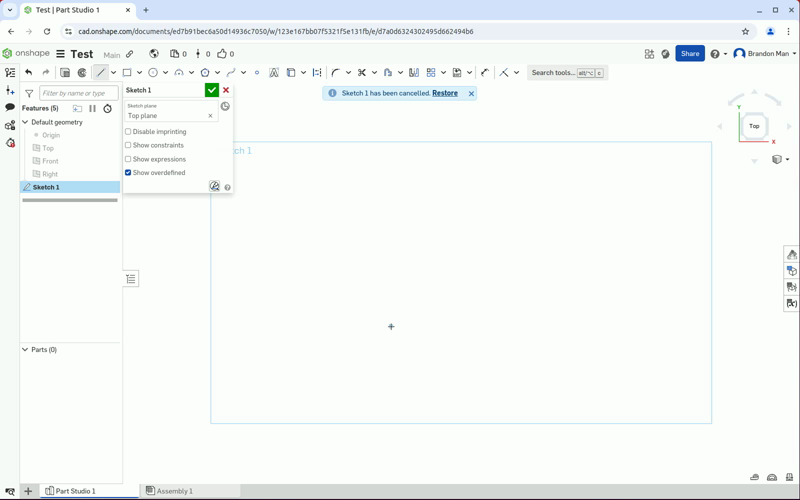
mouse_move(529, 324)
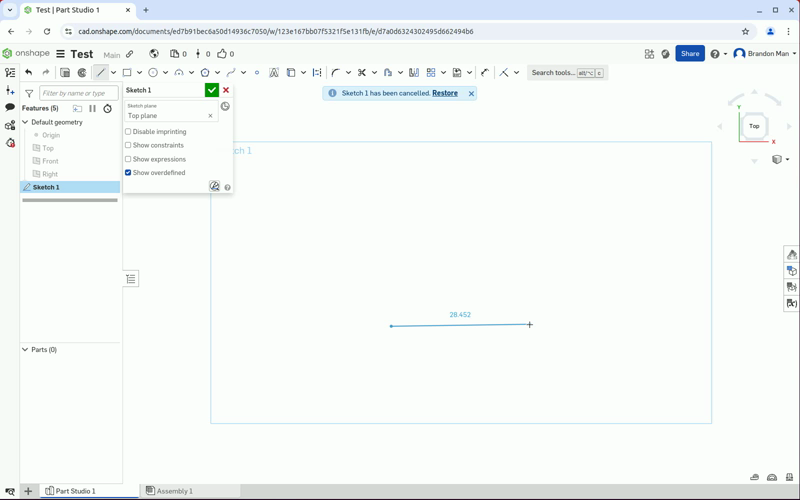
click(529, 324)
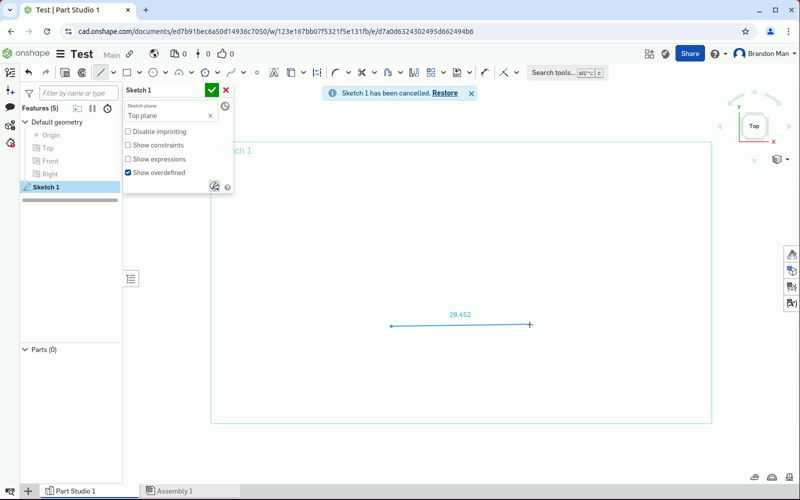
key_up(shift)
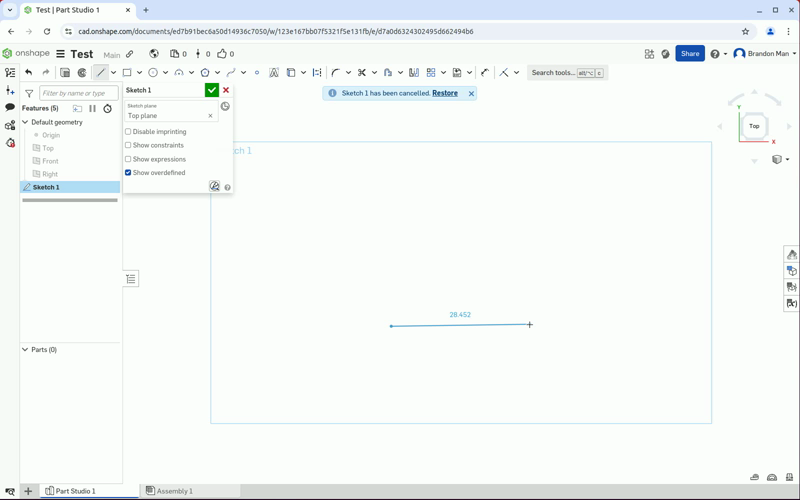
key(esc)
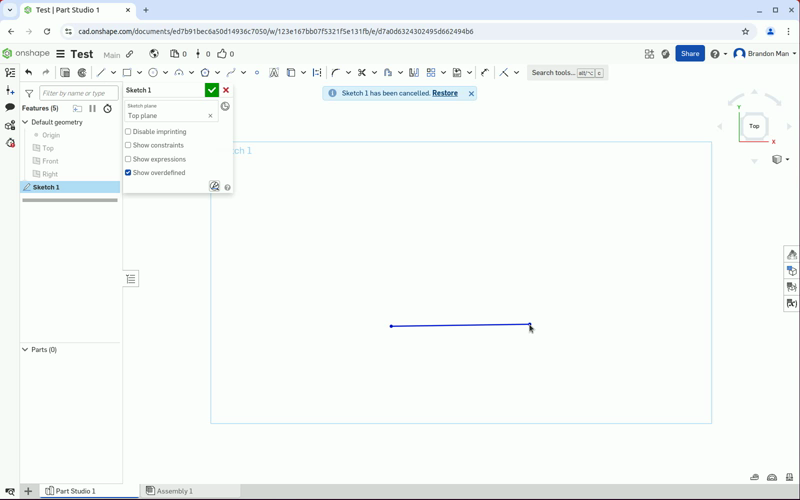
key(a)
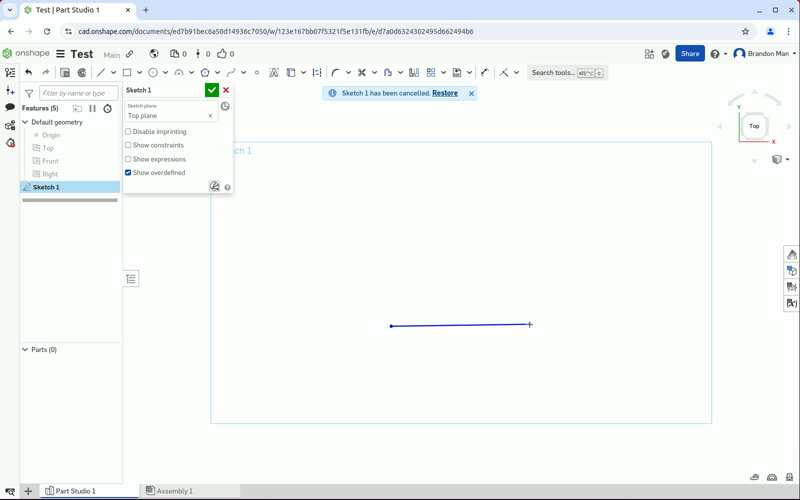
mouse_move(529, 324)
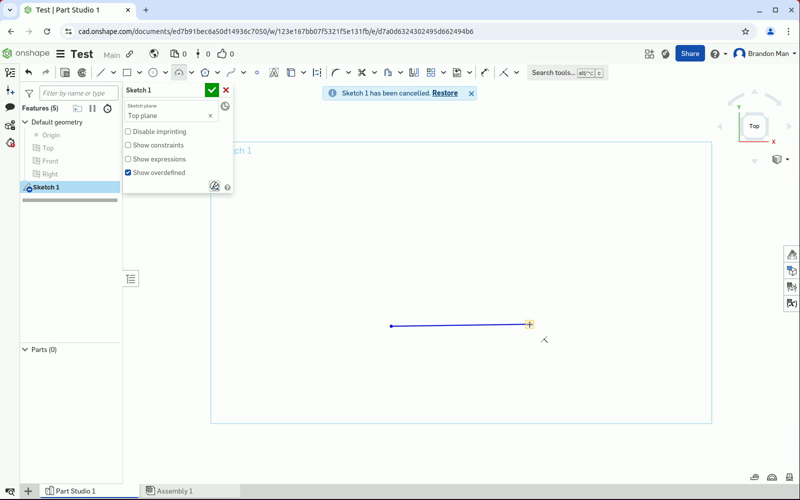
click(529, 324)
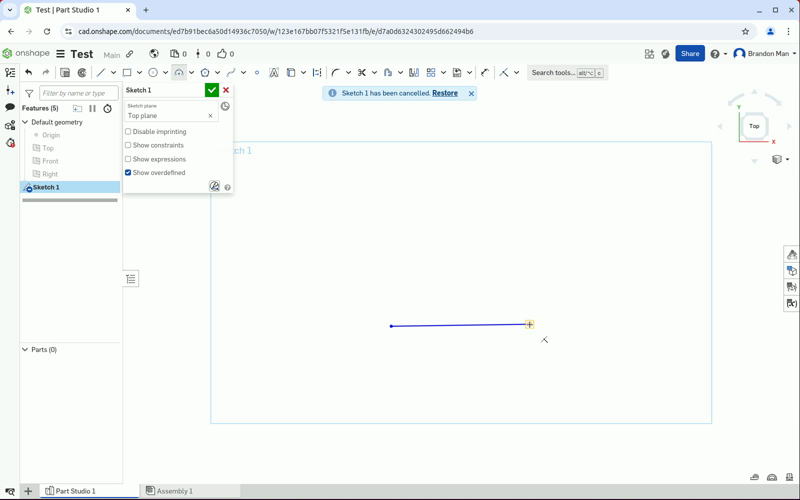
key_down(shift)
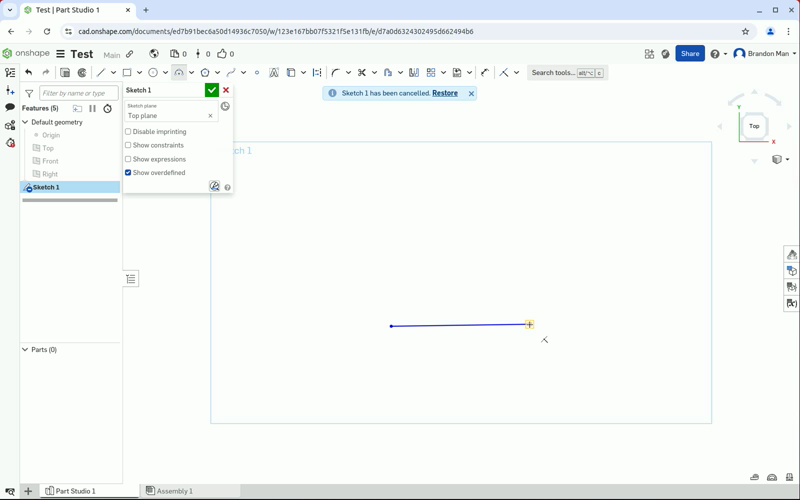
mouse_move(529, 241)
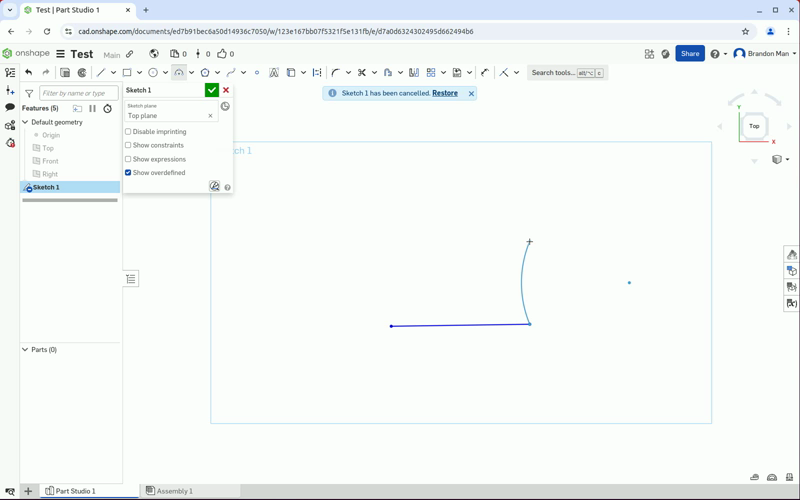
click(529, 241)
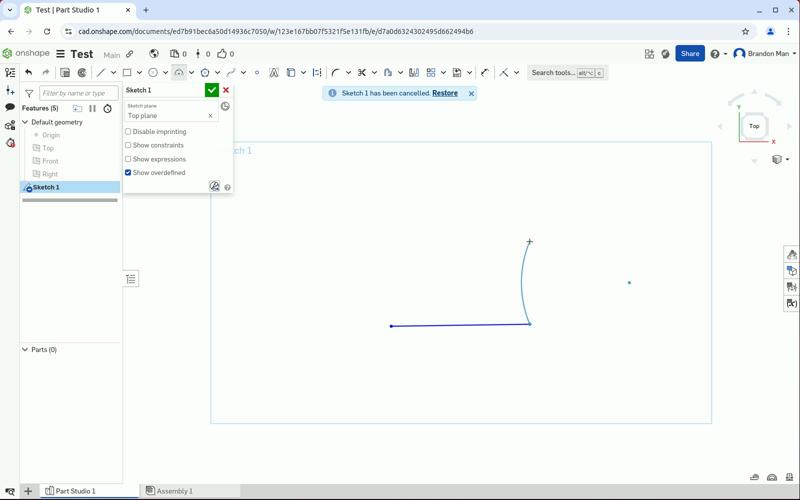
mouse_move(570, 282)
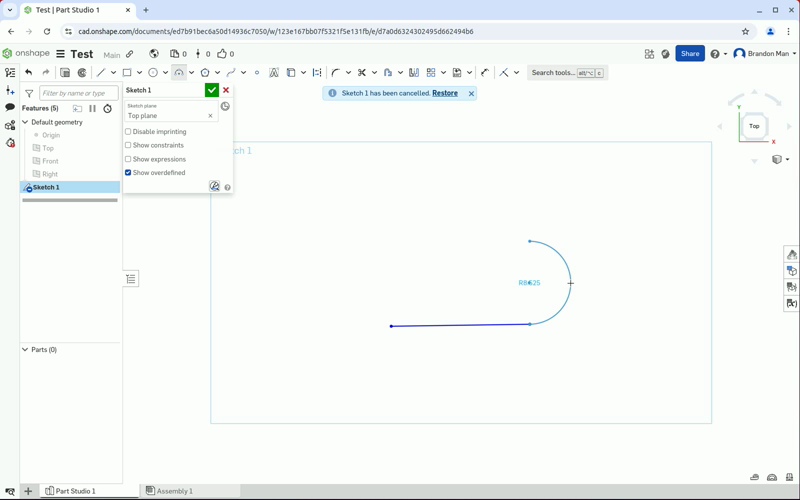
click(570, 282)
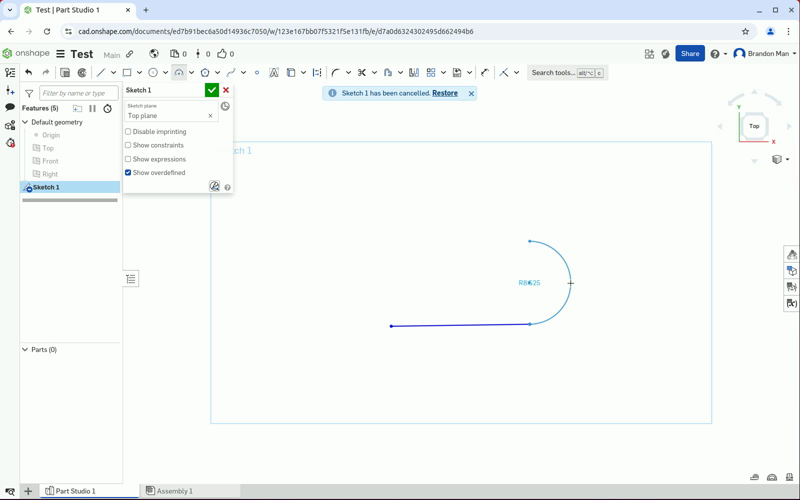
key_up(shift)
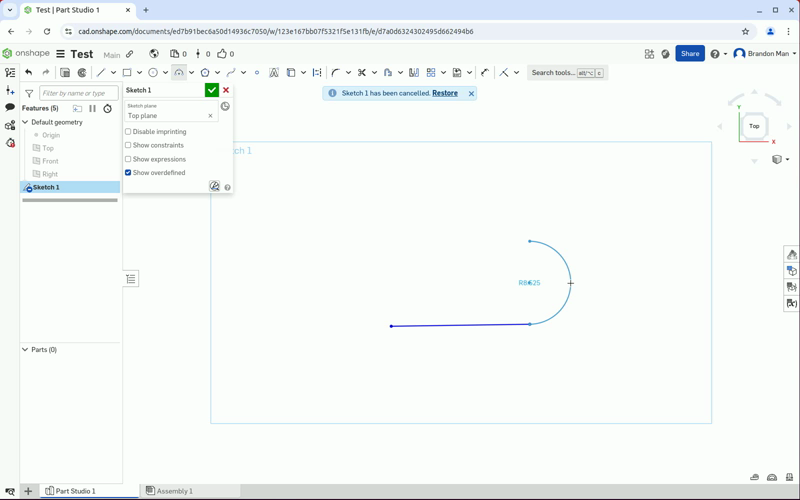
key(esc)
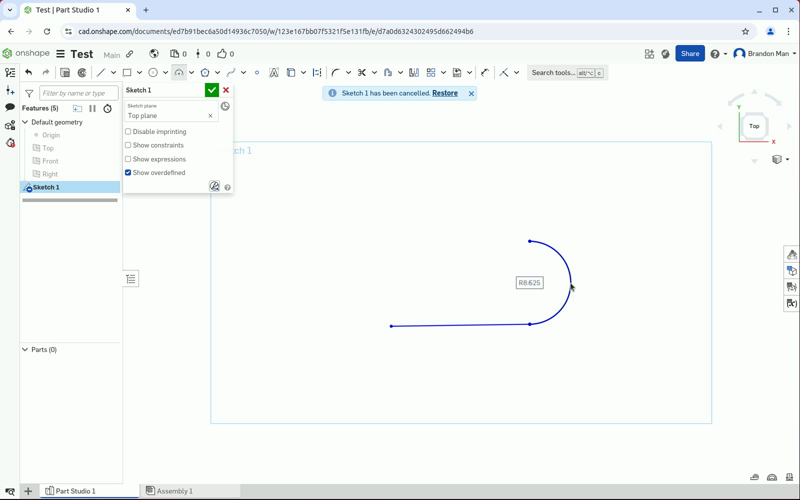
key(l)
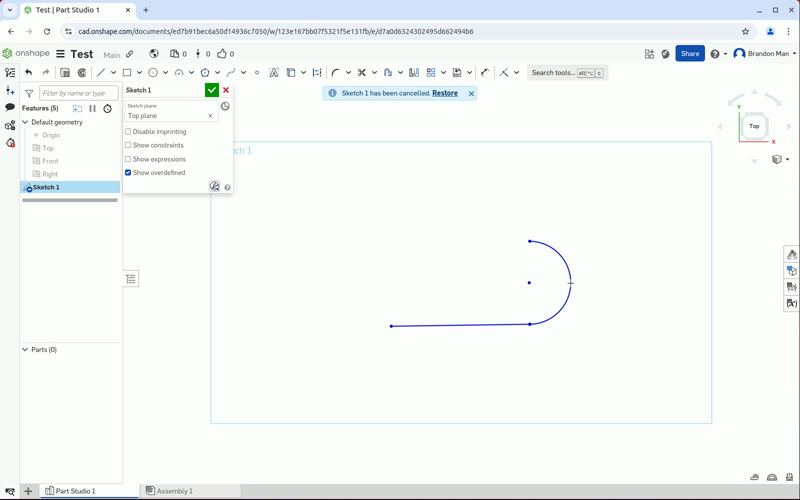
mouse_move(529, 241)
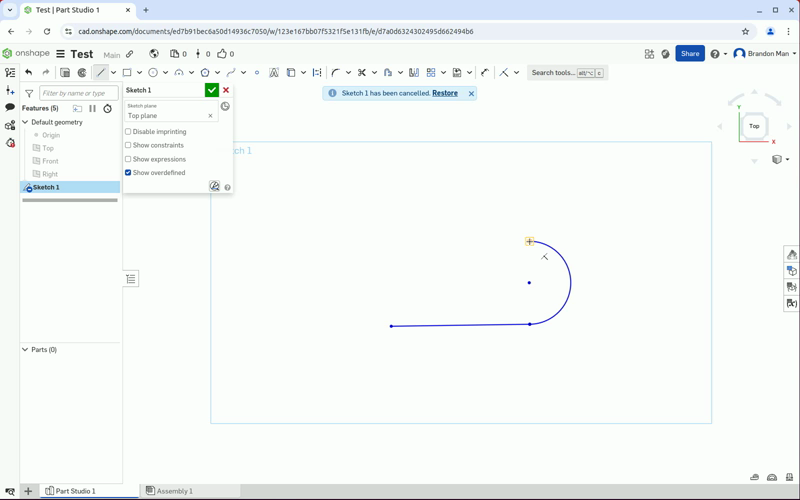
click(529, 241)
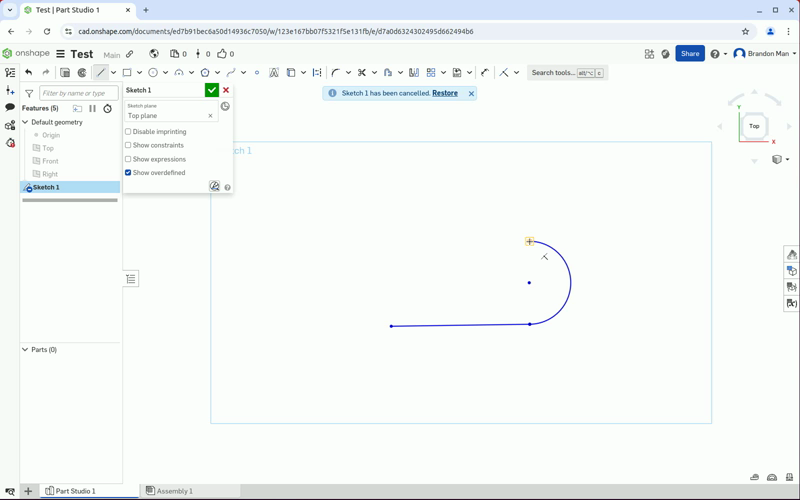
key_down(shift)
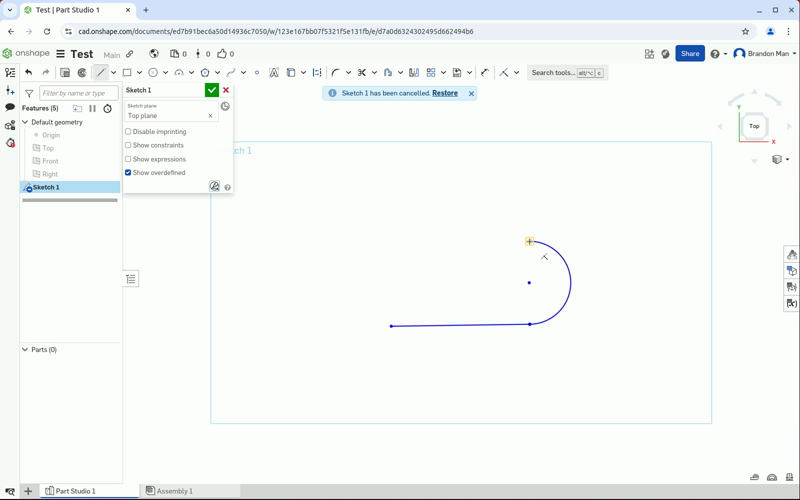
mouse_move(391, 241)
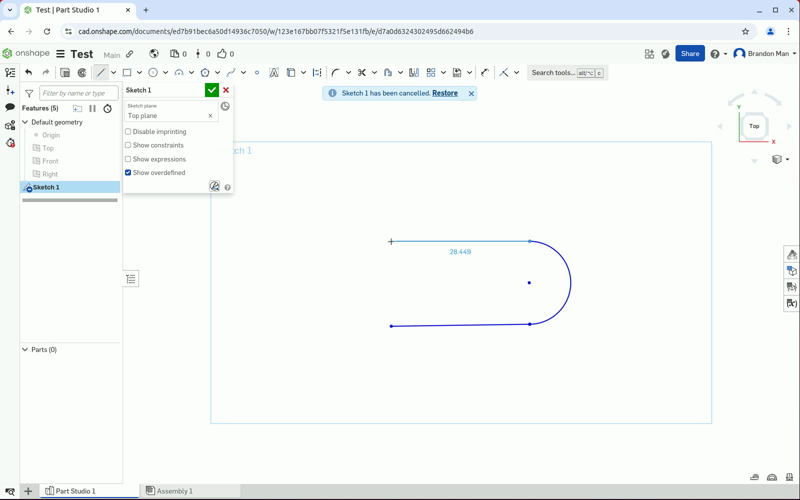
click(391, 241)
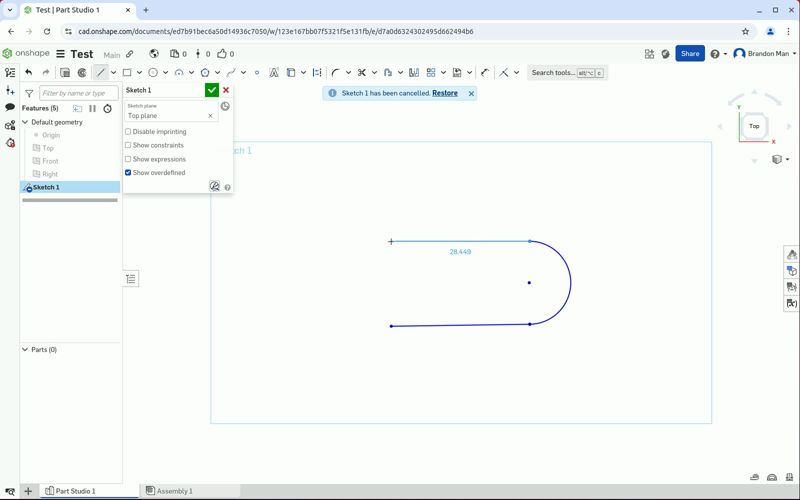
key_up(shift)
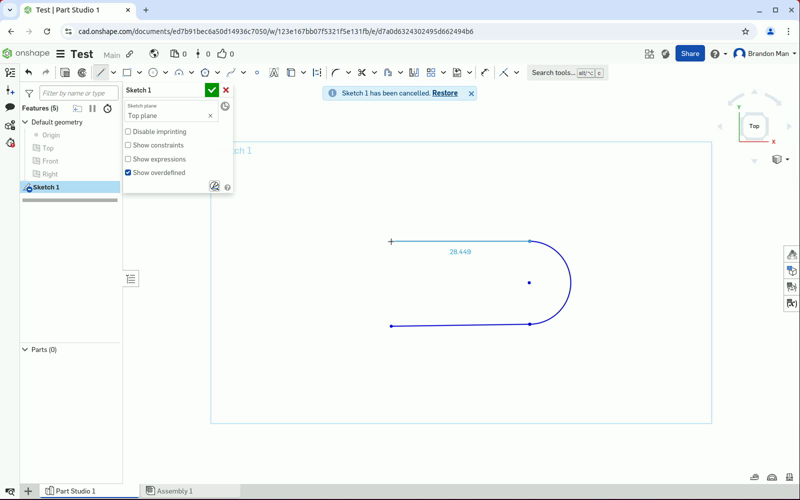
key(esc)
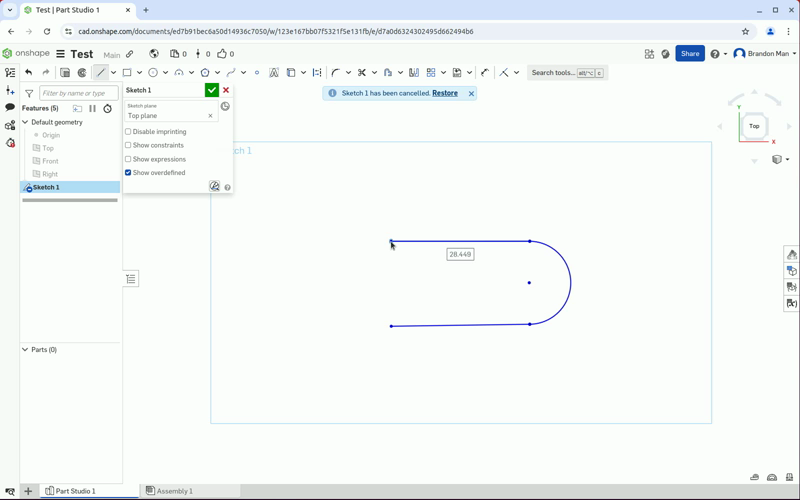
key(a)
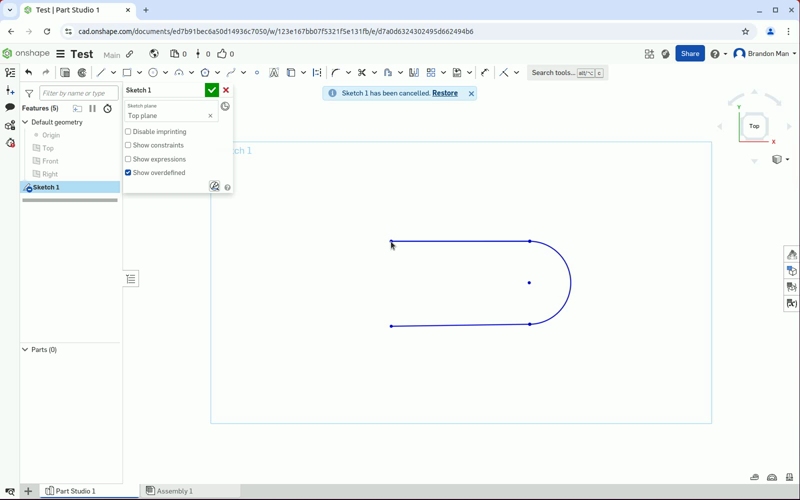
mouse_move(391, 241)
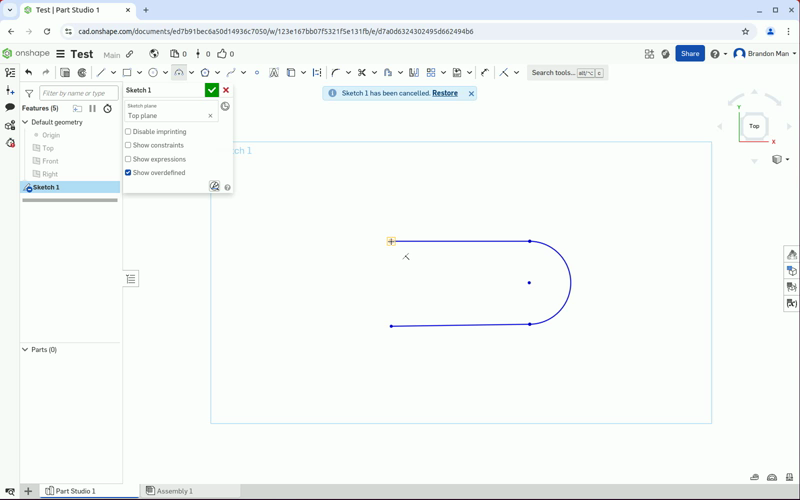
click(391, 241)
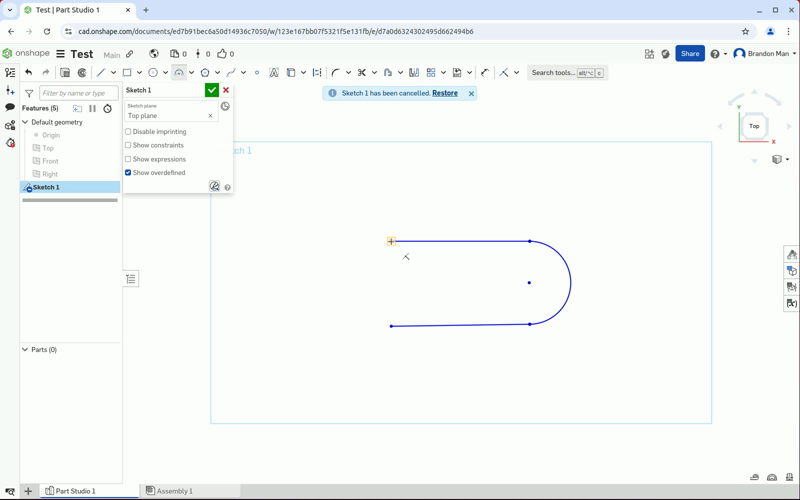
mouse_move(391, 326)
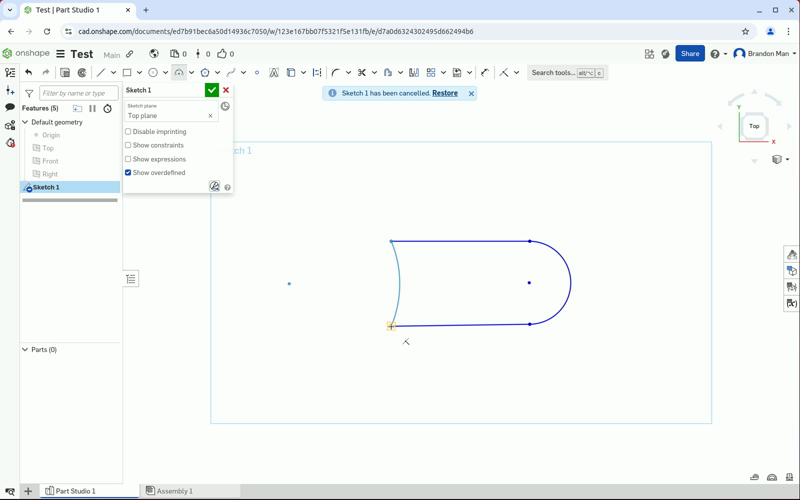
click(391, 326)
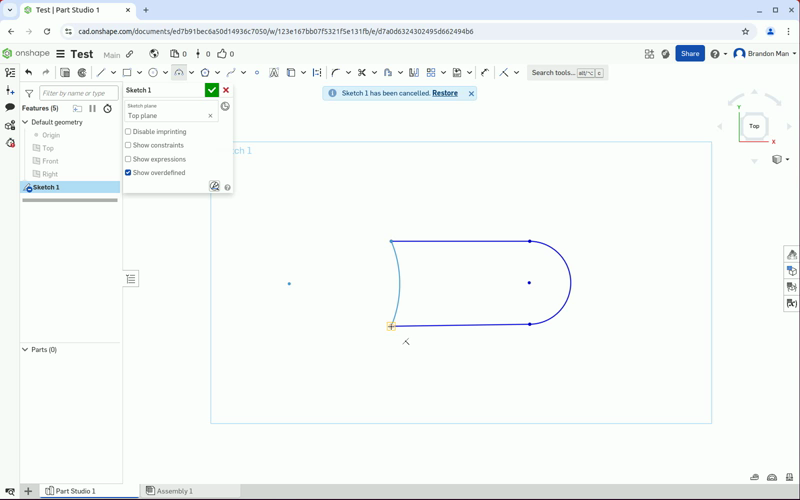
key_down(shift)
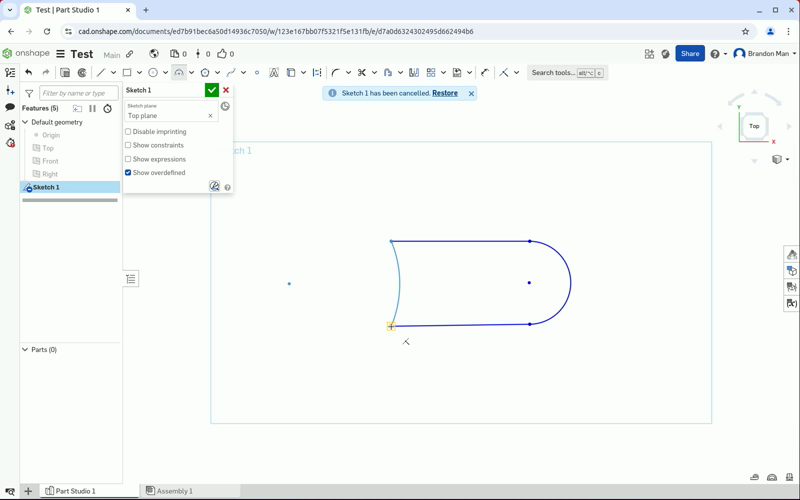
mouse_move(433, 283)
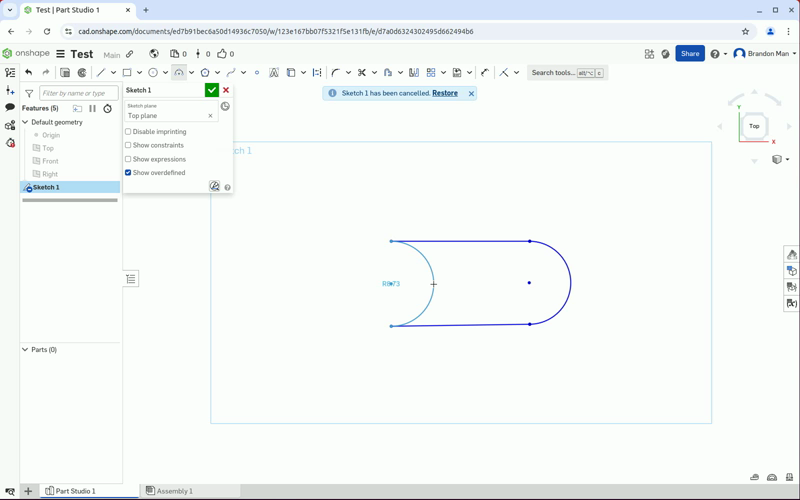
click(433, 283)
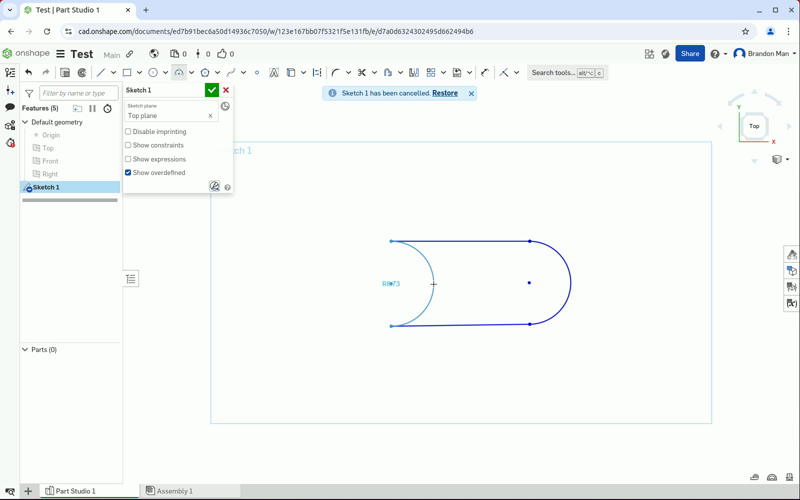
key_up(shift)
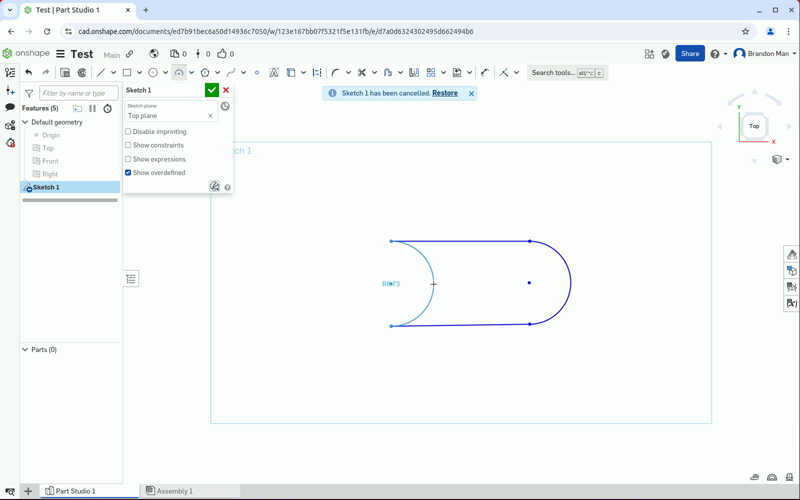
key(esc)
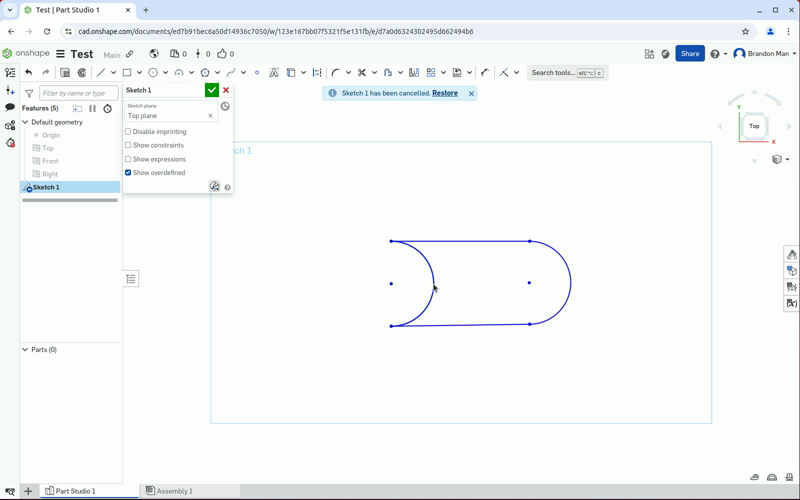
key(c)
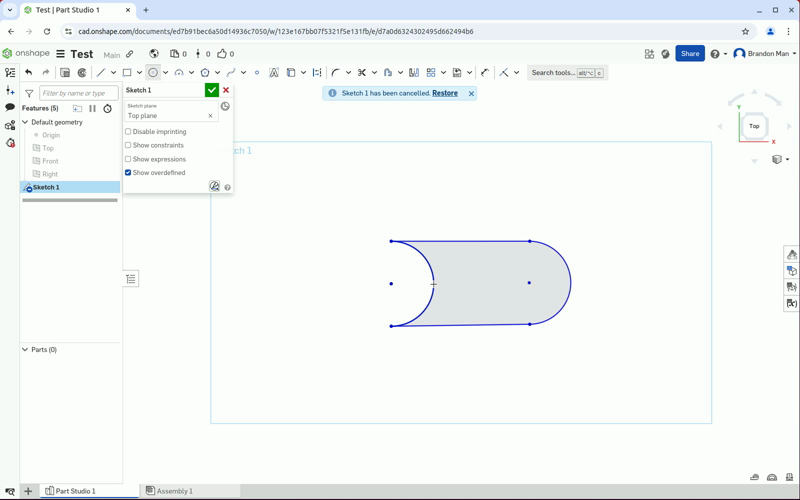
key_down(shift)
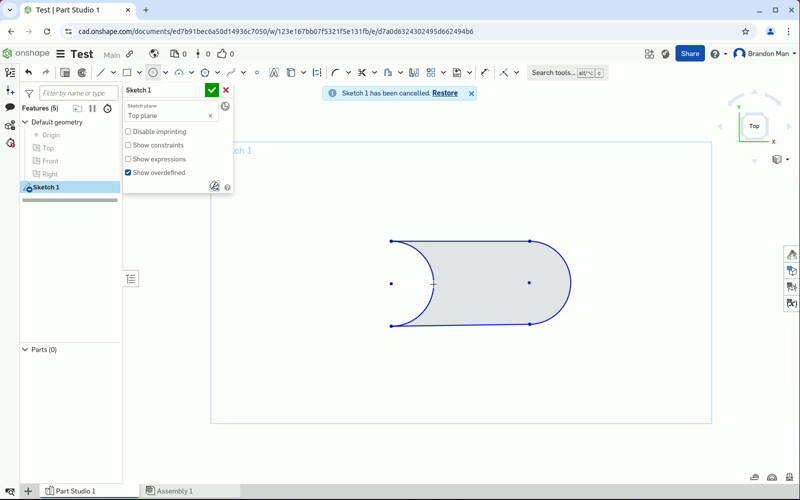
mouse_move(529, 282)
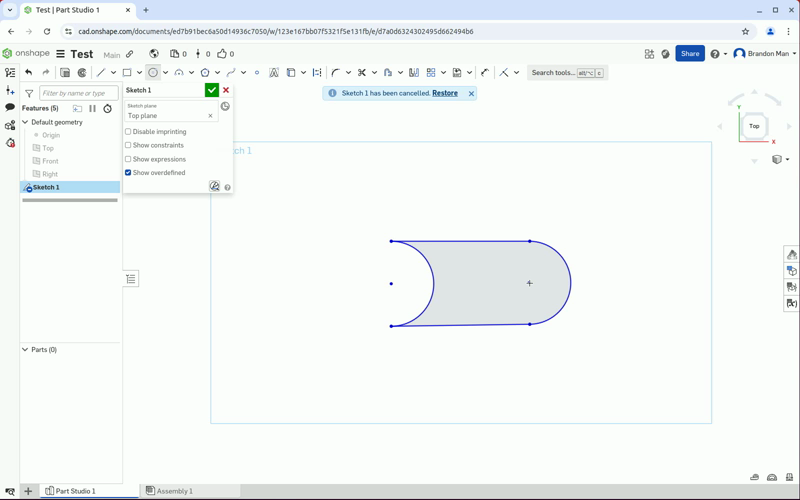
scroll(6)
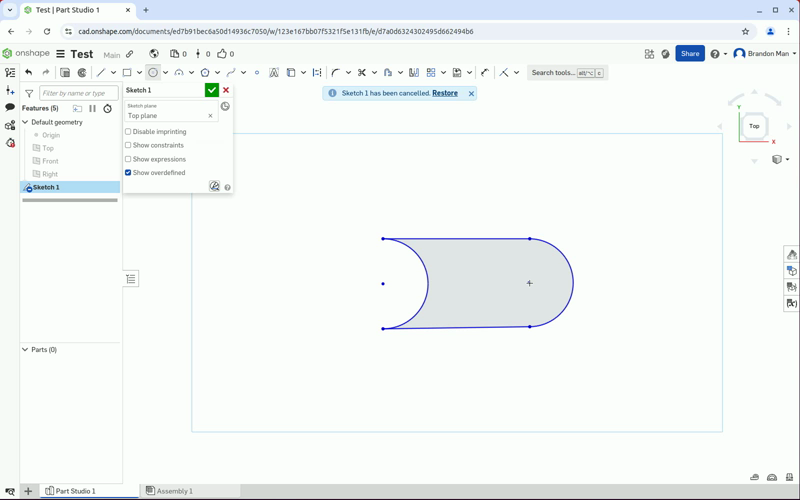
scroll(6)
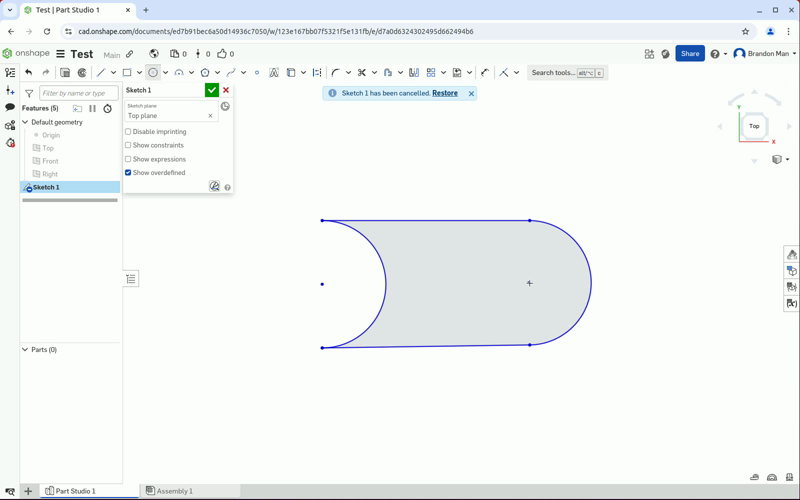
scroll(6)
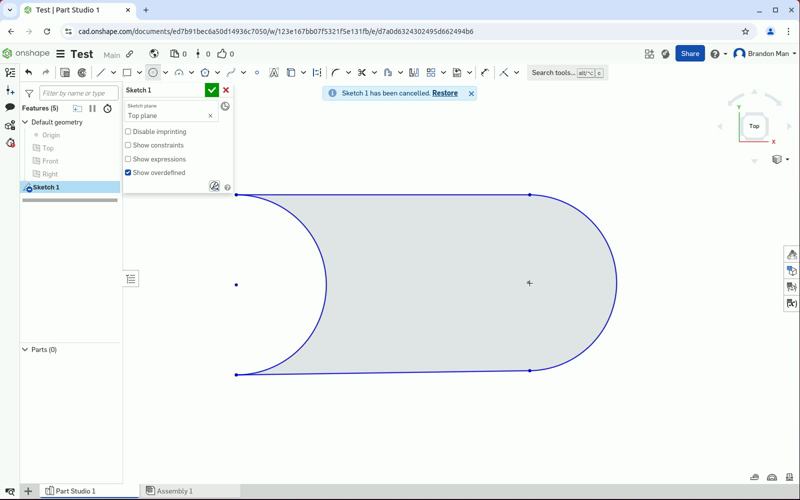
scroll(6)
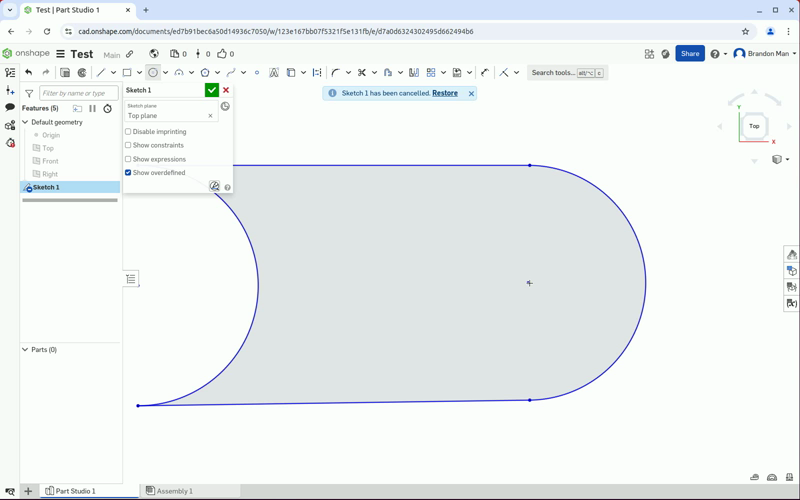
scroll(6)
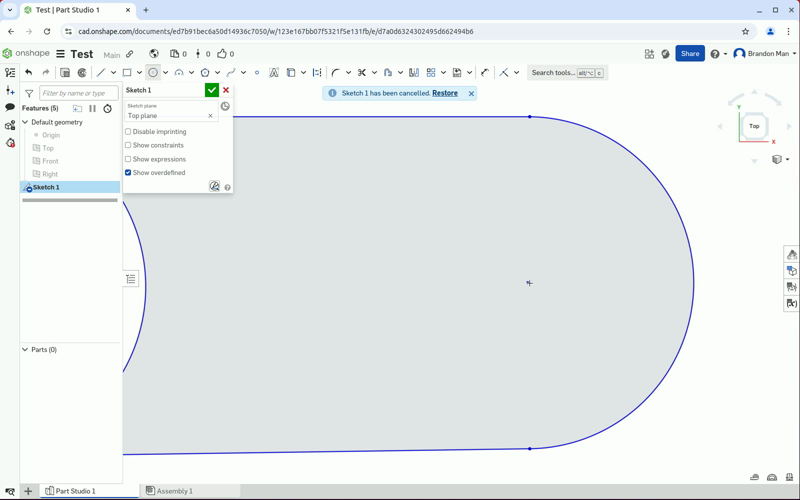
scroll(6)
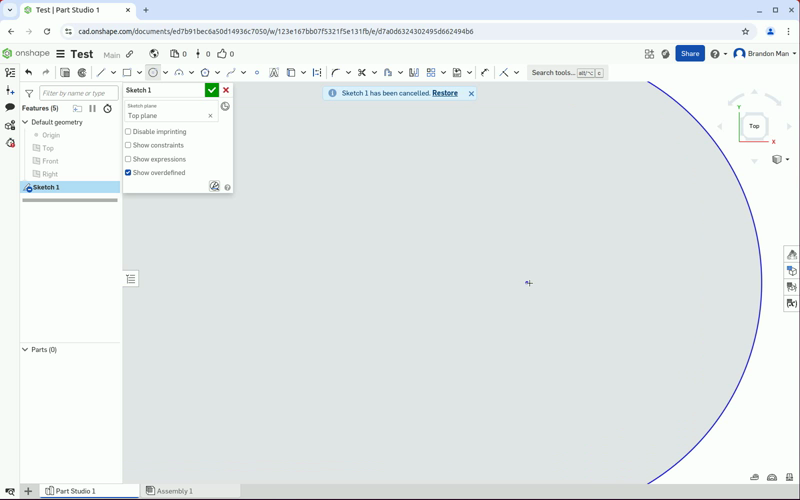
scroll(6)
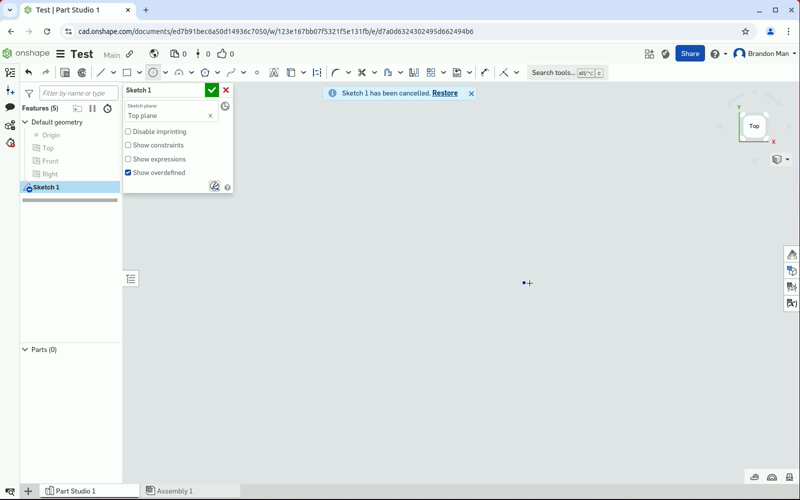
click(529, 282)
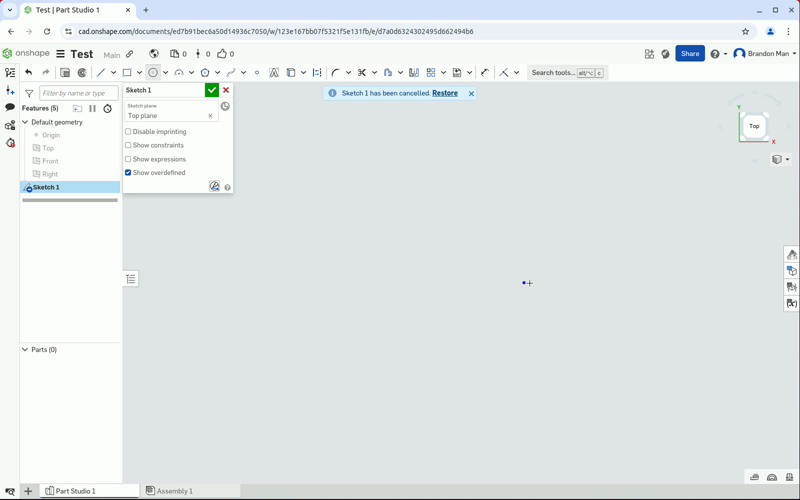
scroll(-6)
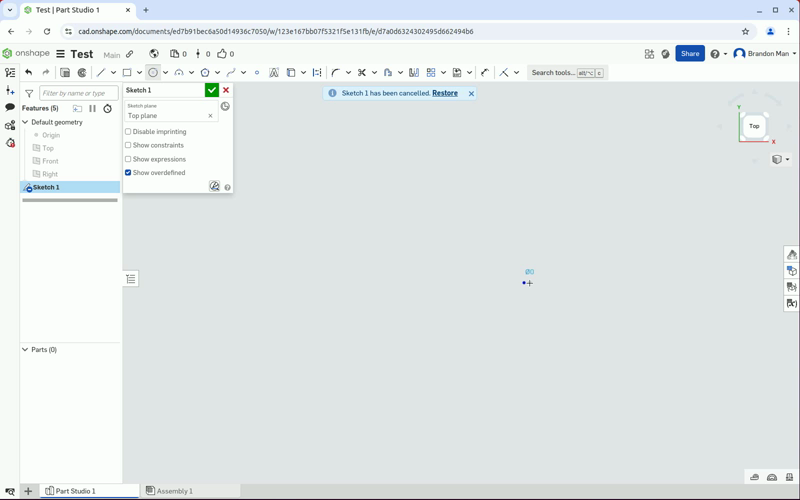
scroll(-6)
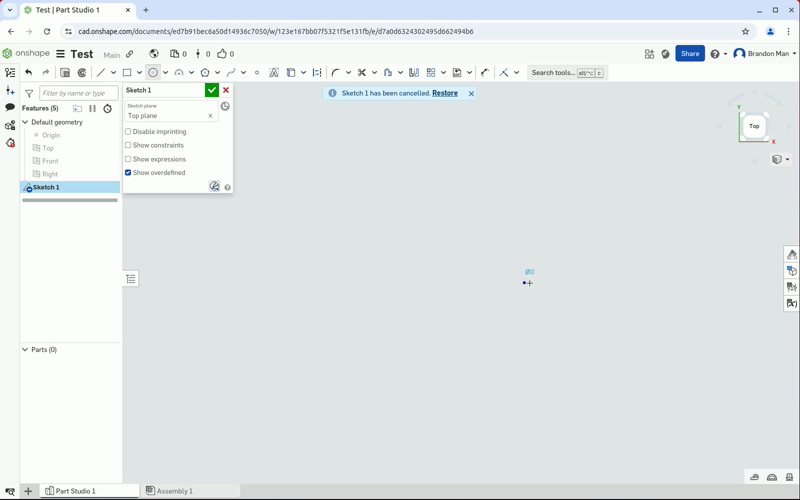
scroll(-6)
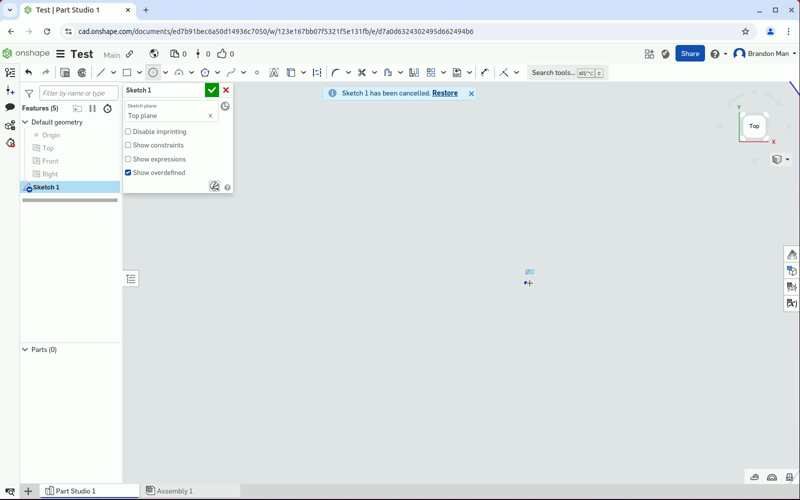
scroll(-6)
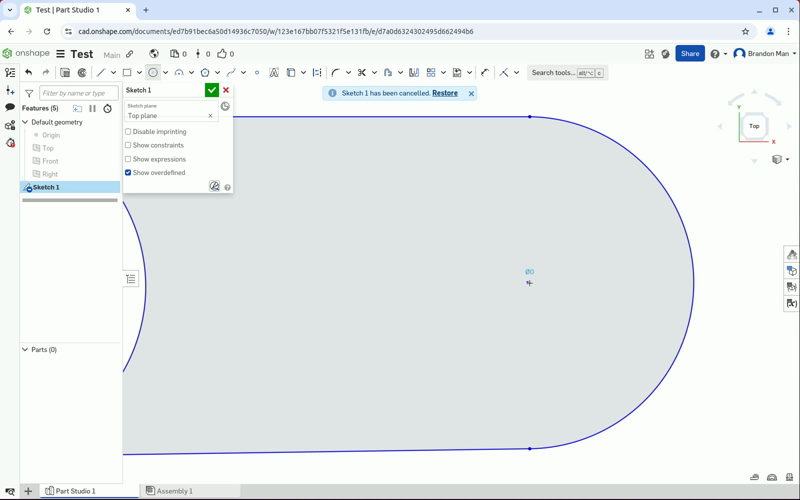
scroll(-6)
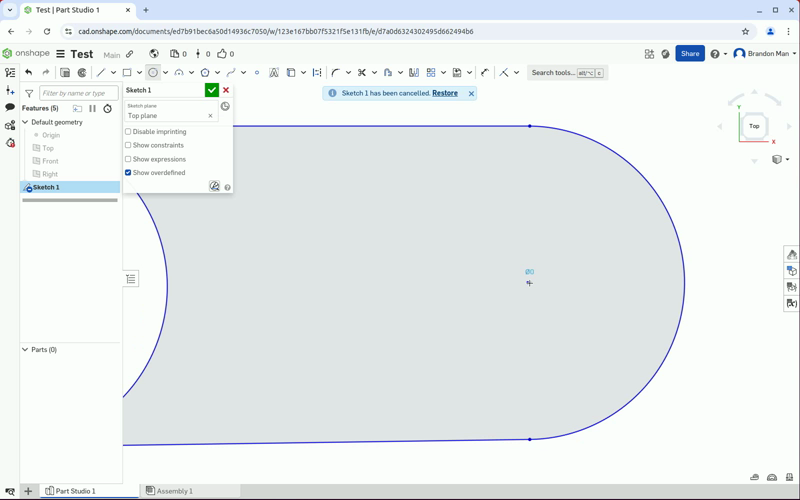
scroll(-6)
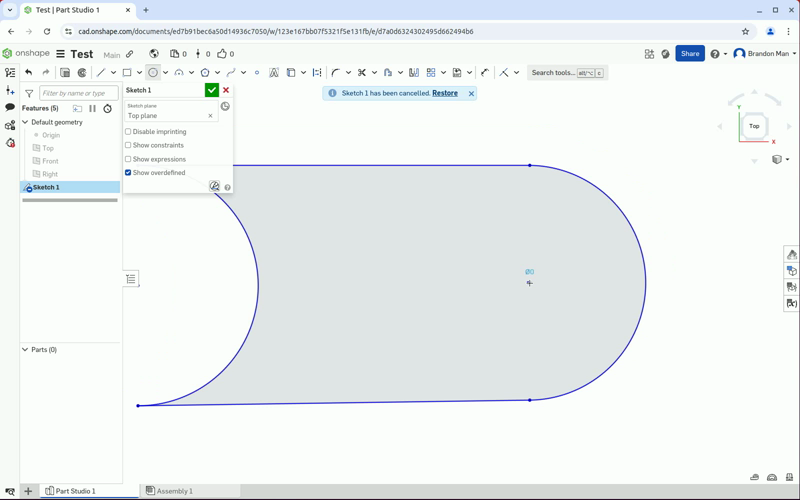
scroll(-6)
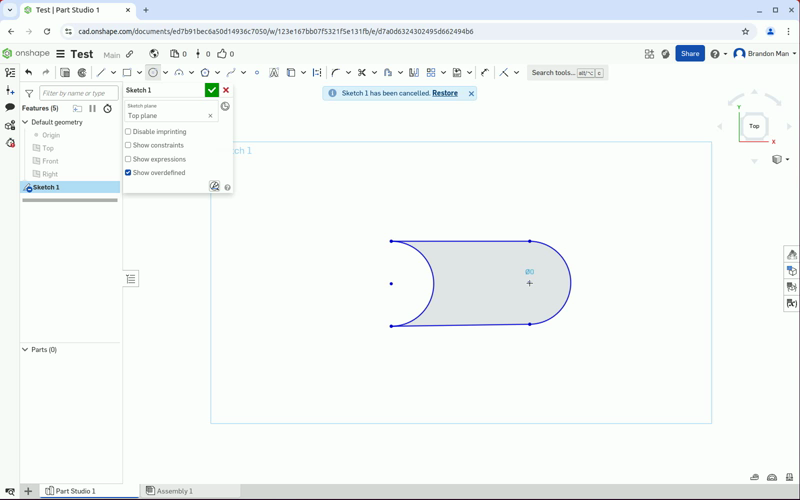
key_up(shift)
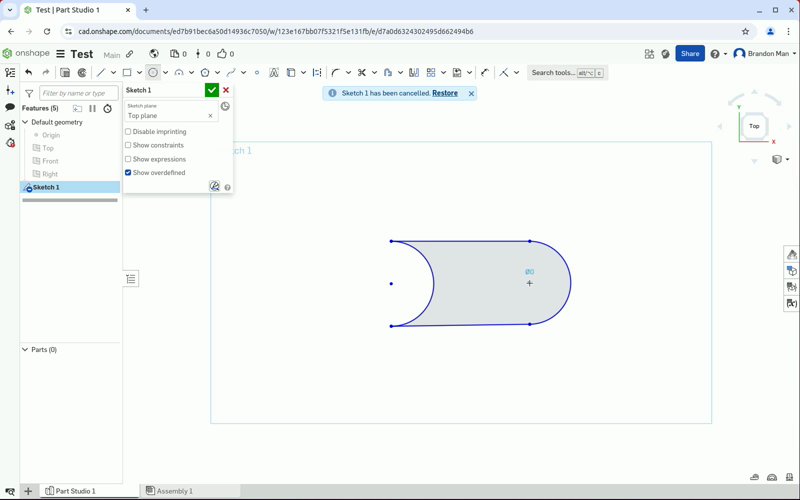
mouse_move(554, 282)
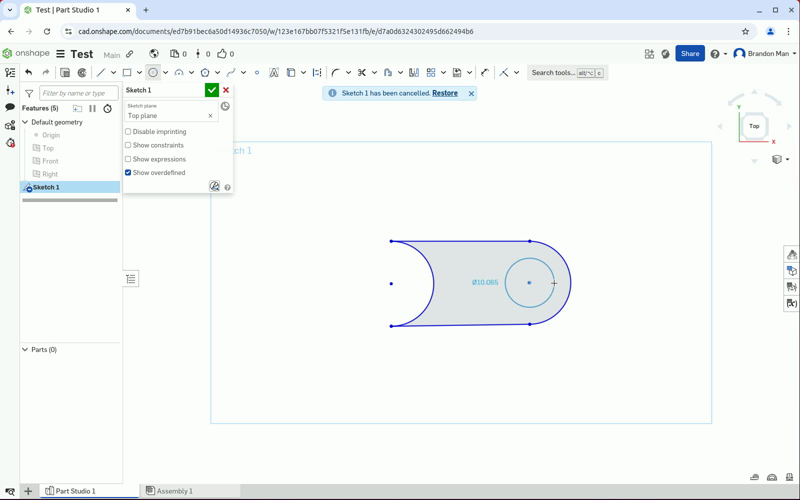
click(554, 282)
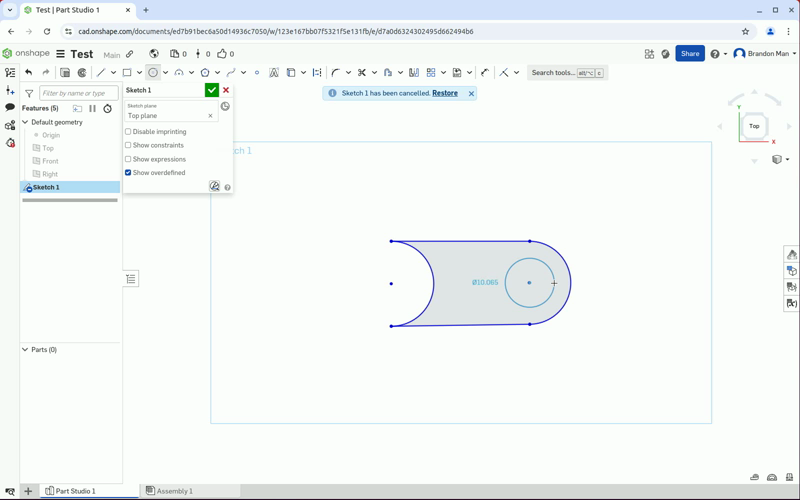
key(esc)
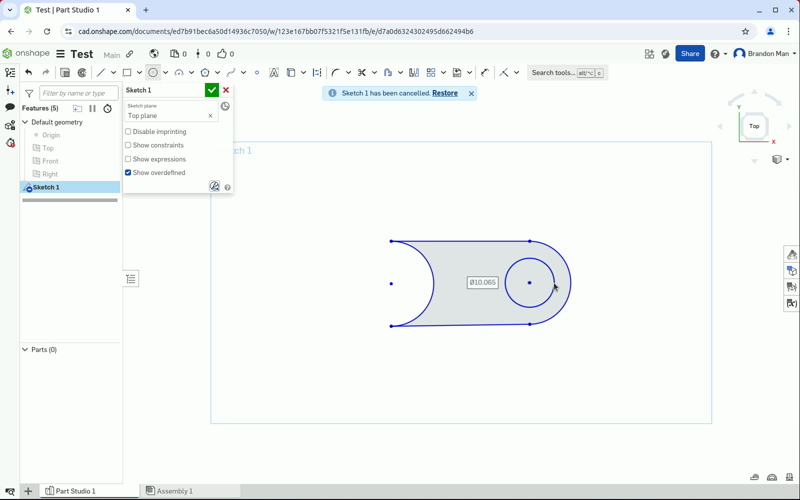
mouse_move(440, 316)
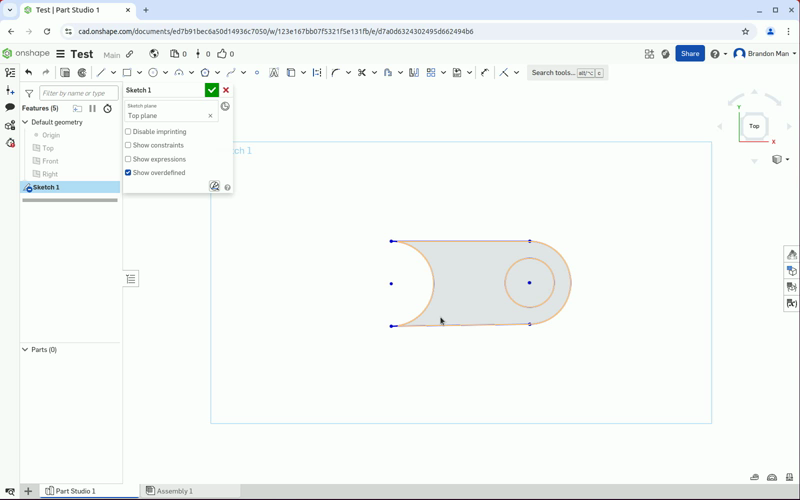
click(440, 316)
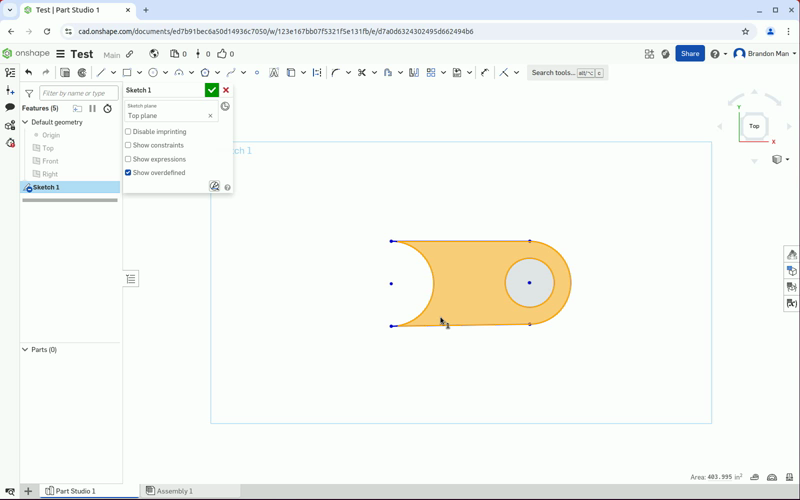
mouse_move(73, 352)
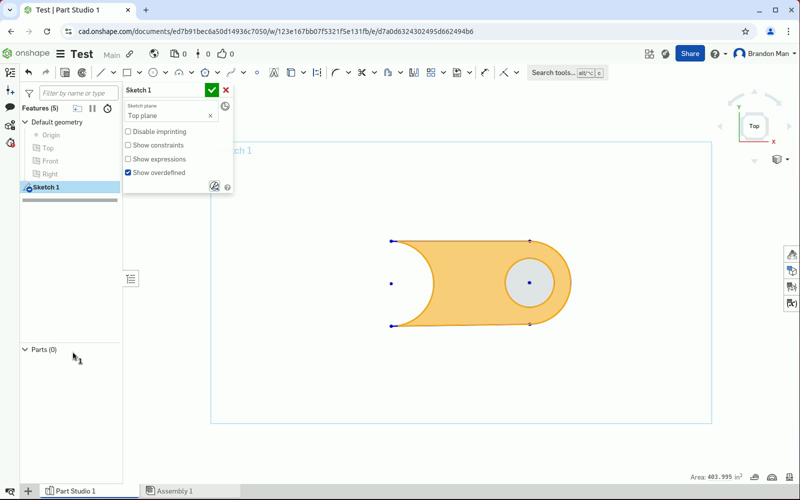
key(shift+y)
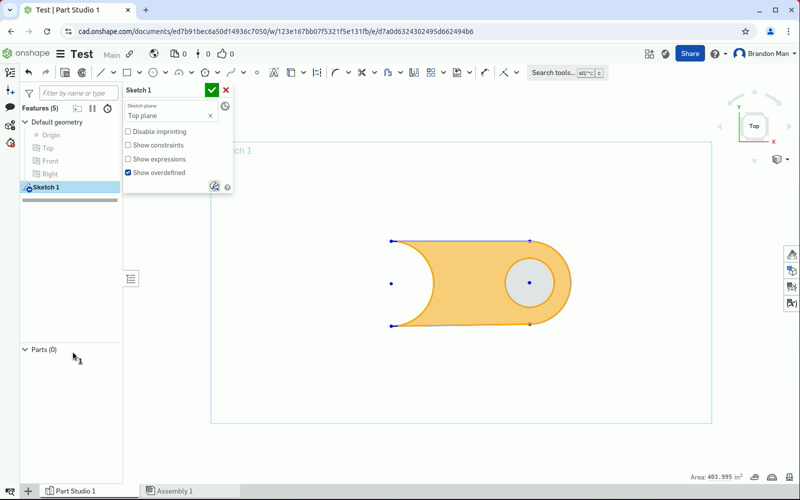
key(shift+e)
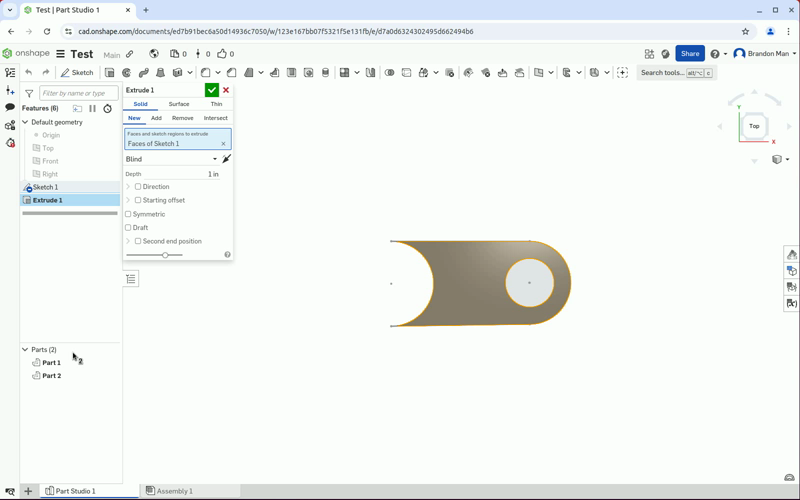
mouse_move(143, 106)
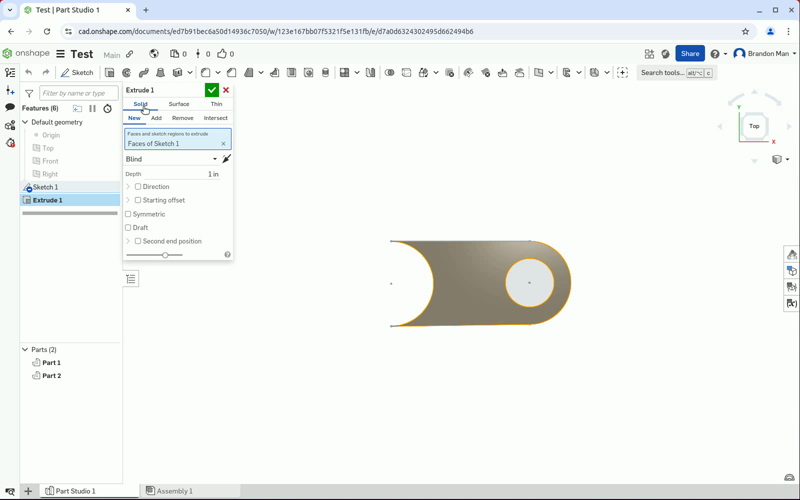
click(143, 106)
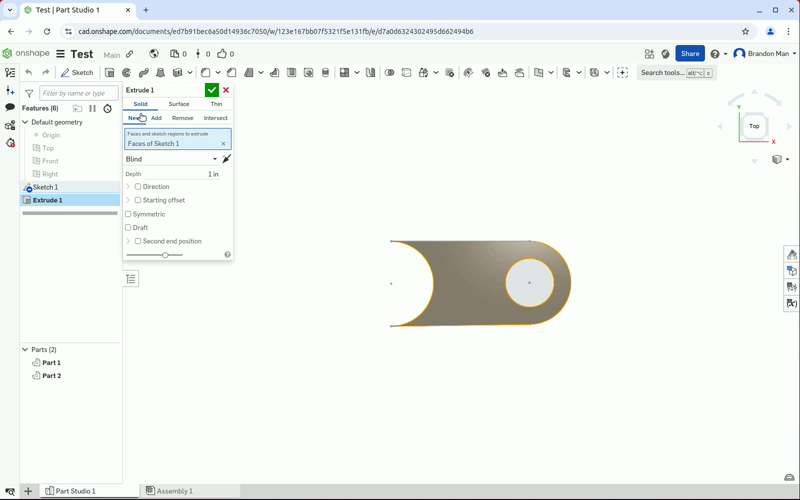
mouse_move(137, 120)
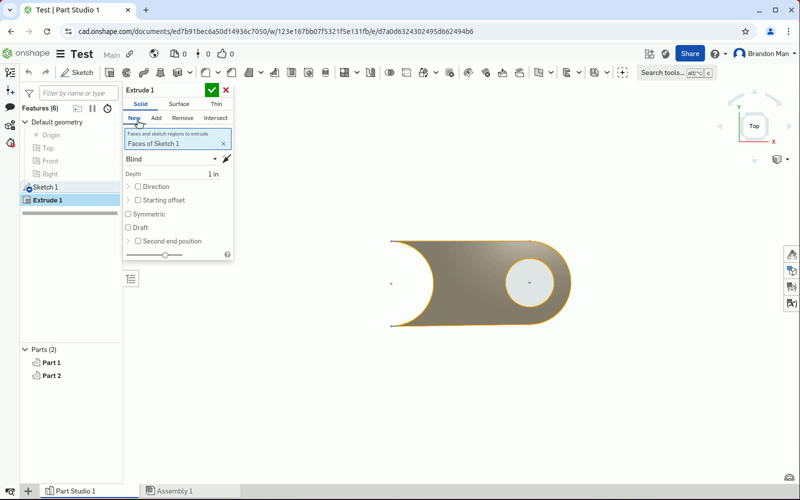
click(137, 120)
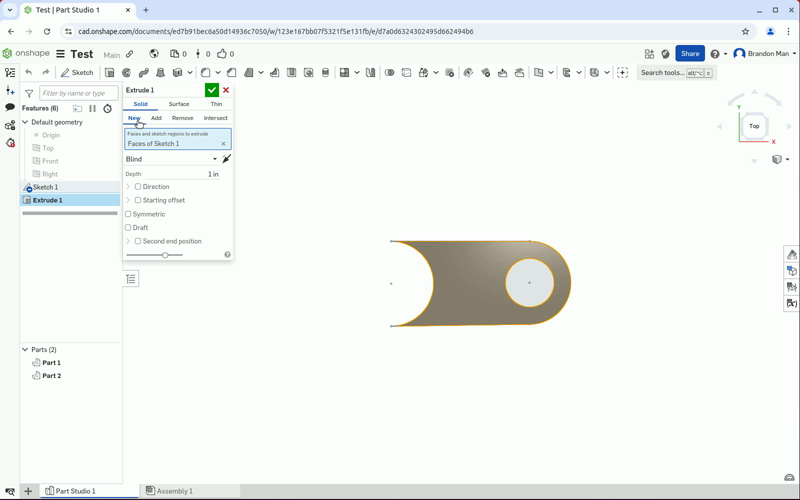
key(tab, 4)
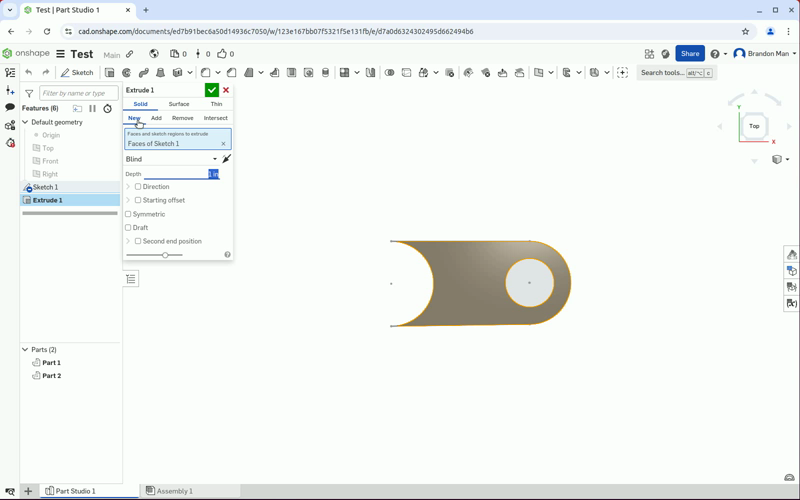
text(5.777)
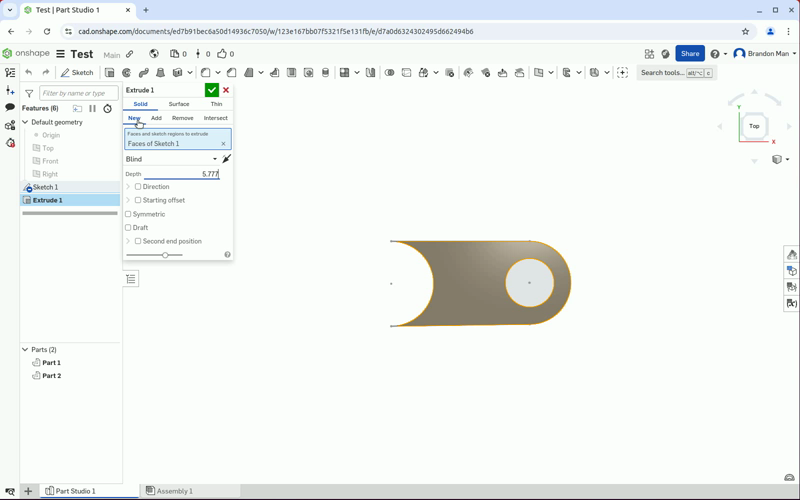
key(enter)
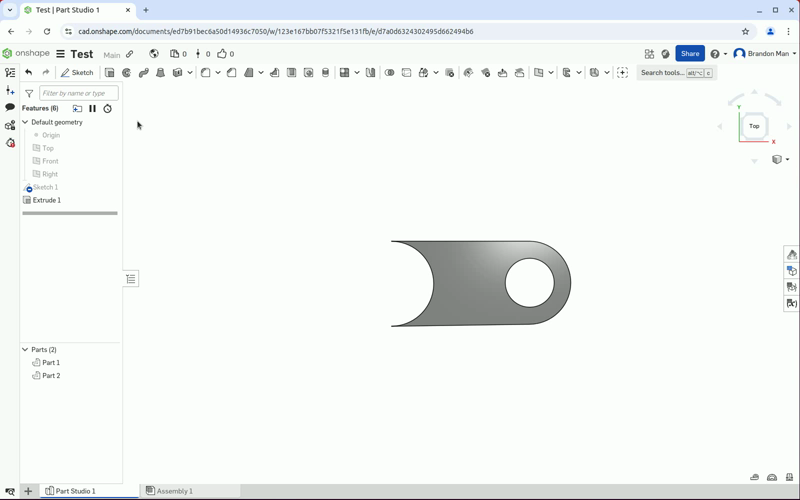
key(shift+h)
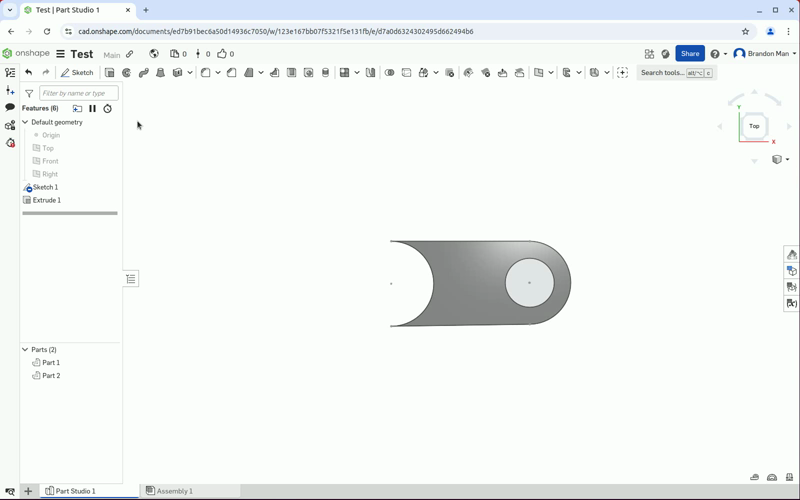
key(shift+h)
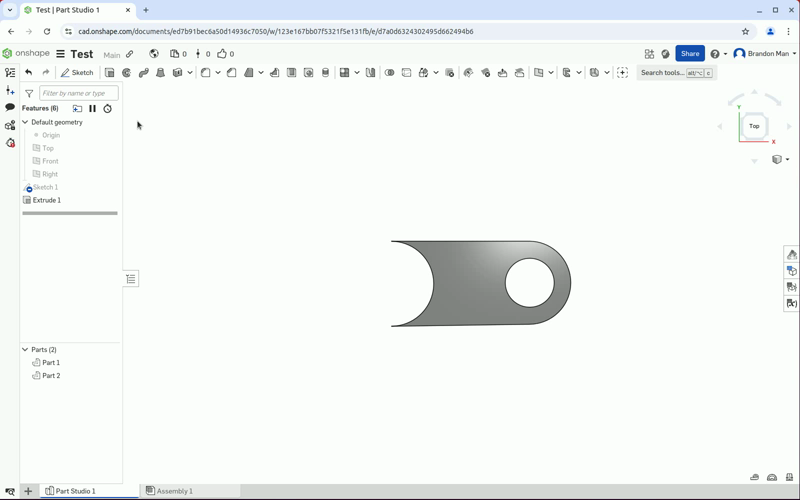
mouse_move(73, 189)
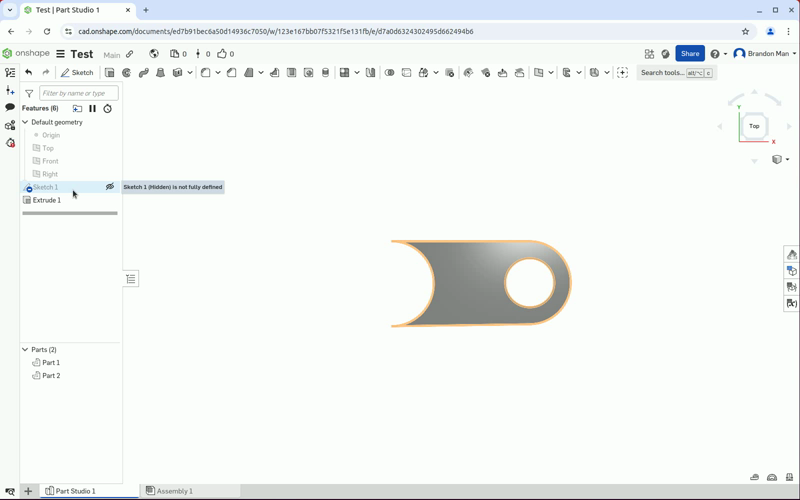
click(73, 189)
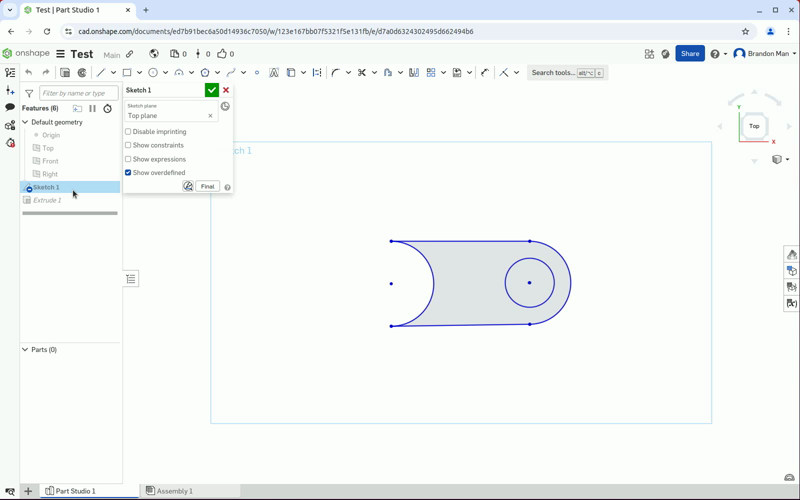
mouse_move(229, 92)
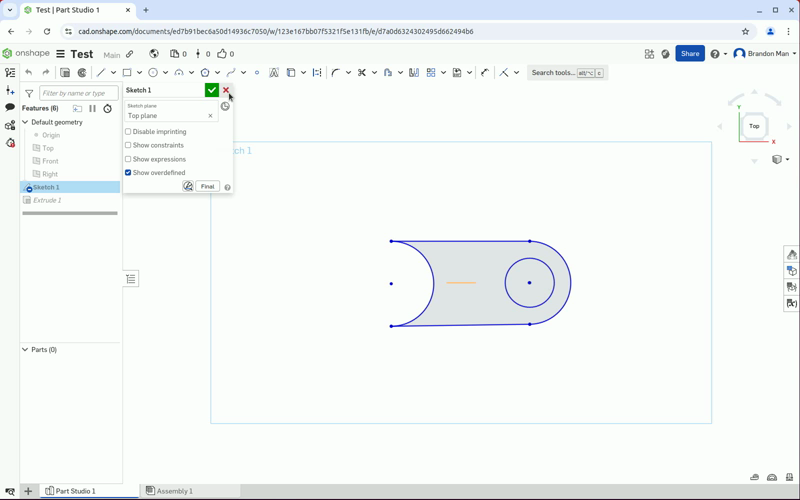
click(229, 92)
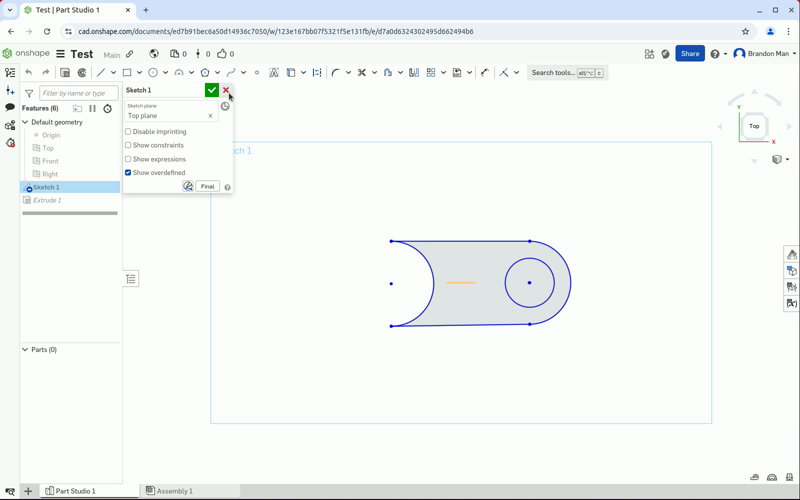
key(shift+s)
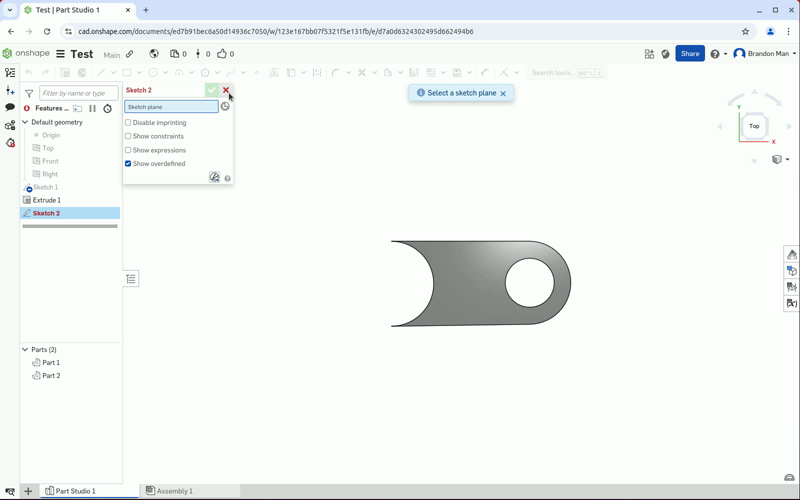
mouse_move(73, 150)
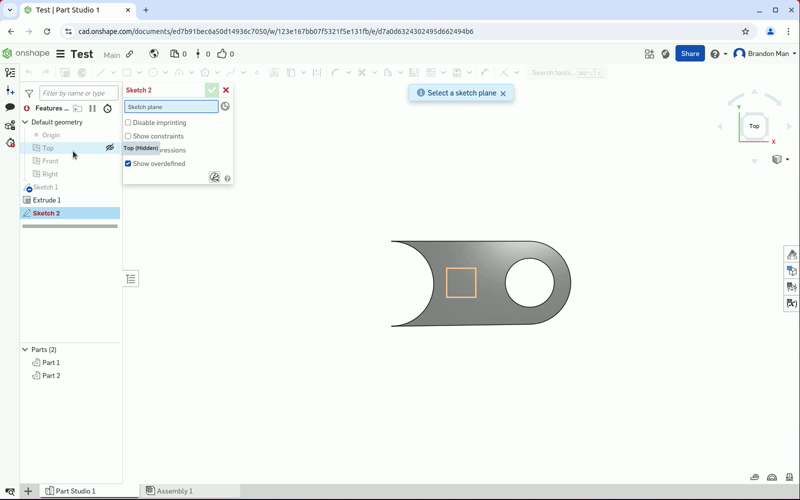
click(73, 150)
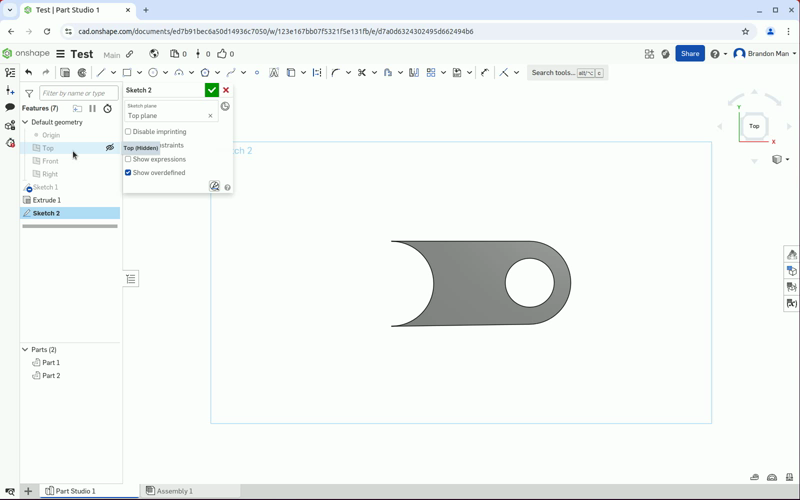
mouse_move(73, 352)
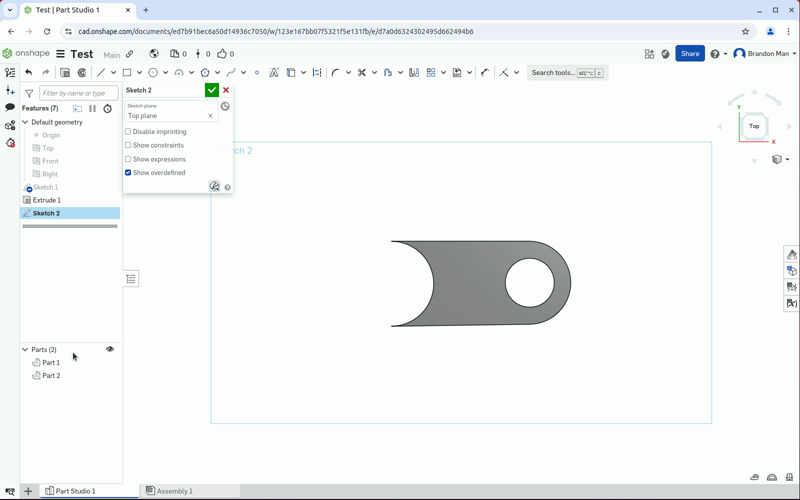
key(y)
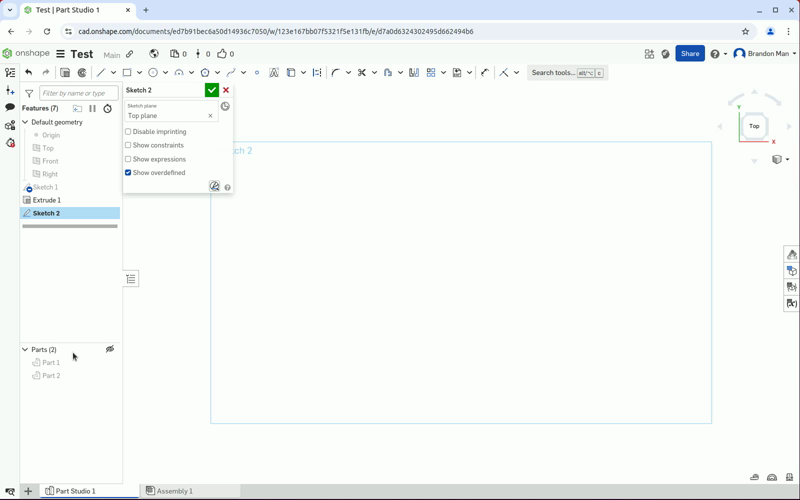
key(c)
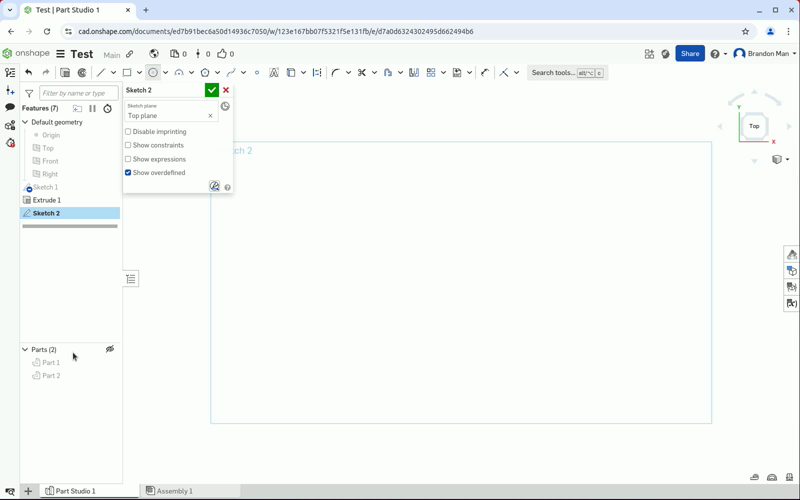
key_down(shift)
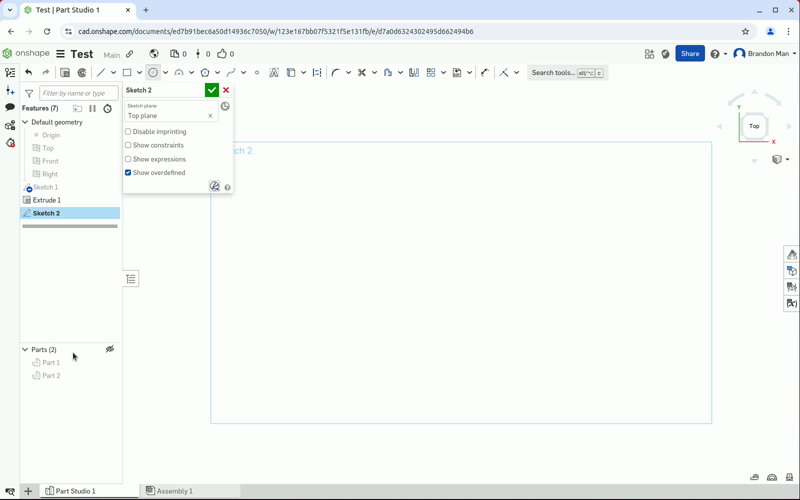
mouse_move(392, 282)
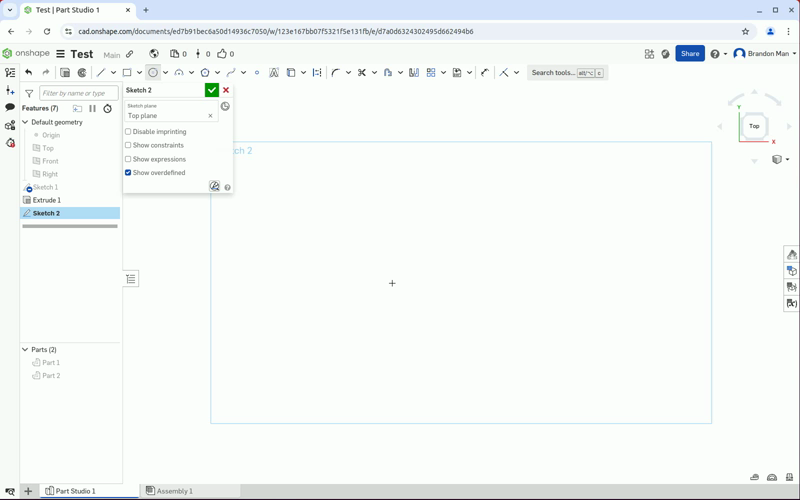
click(392, 282)
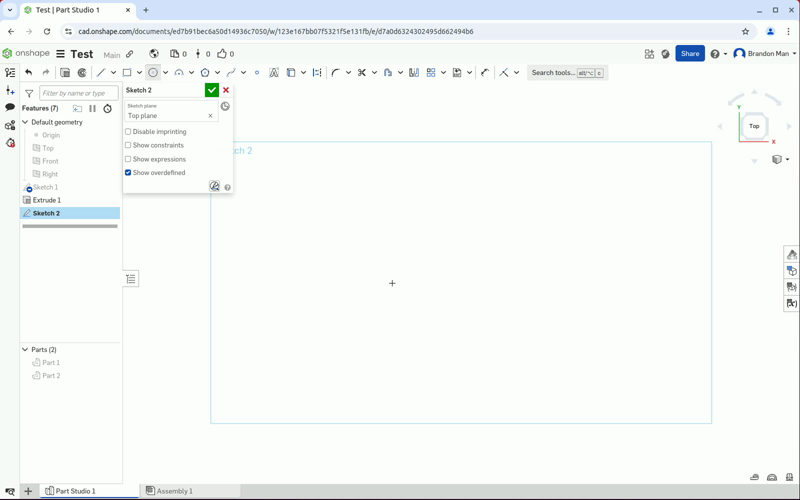
key_up(shift)
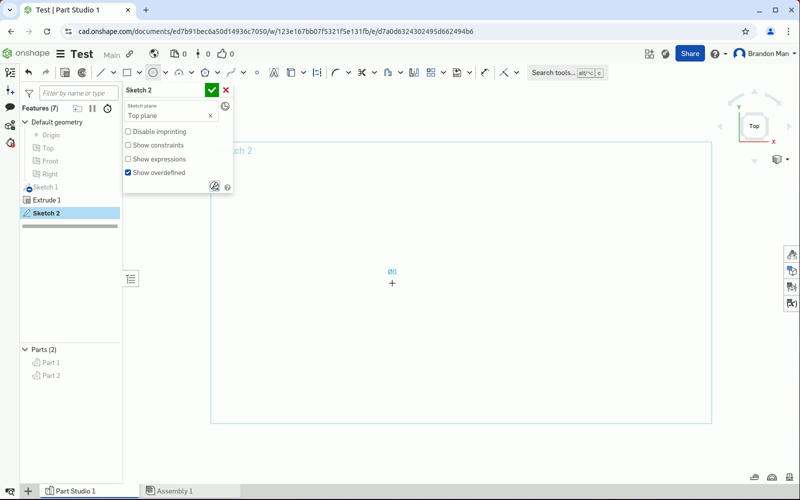
mouse_move(435, 282)
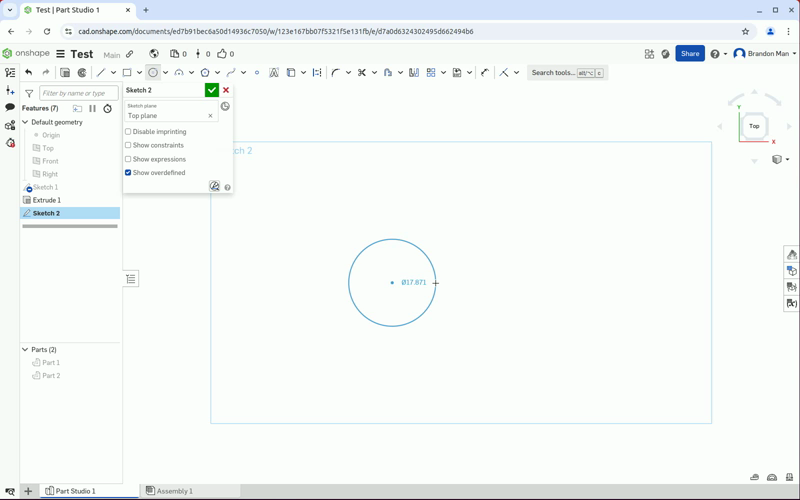
click(435, 282)
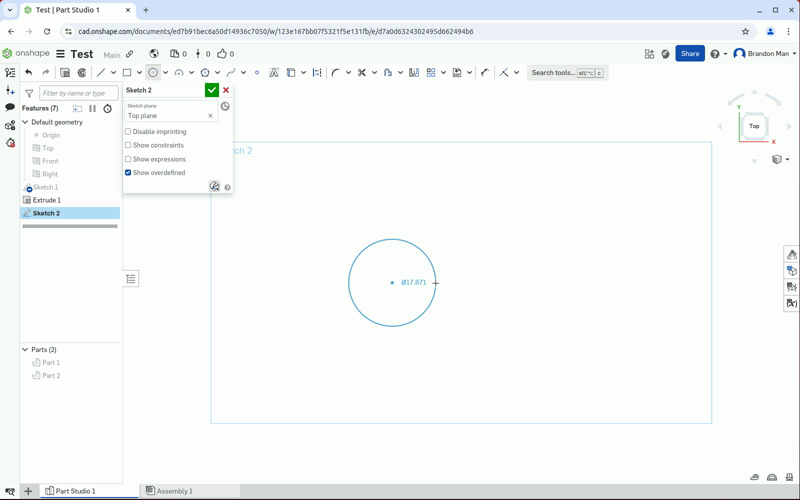
key(esc)
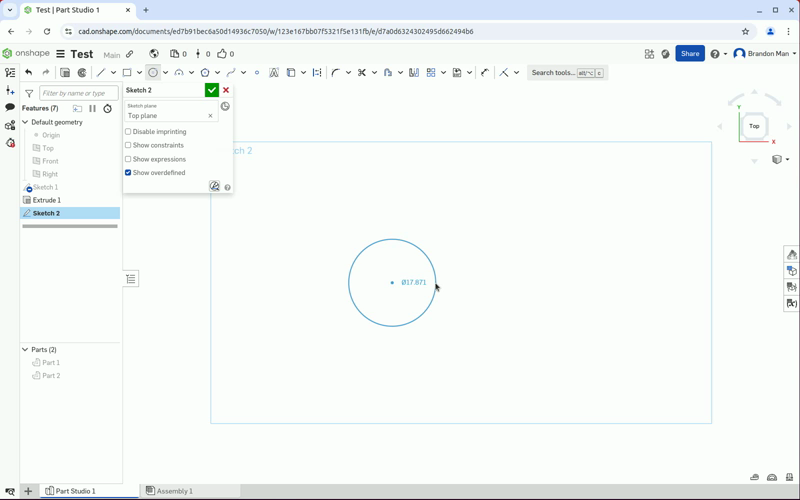
key(c)
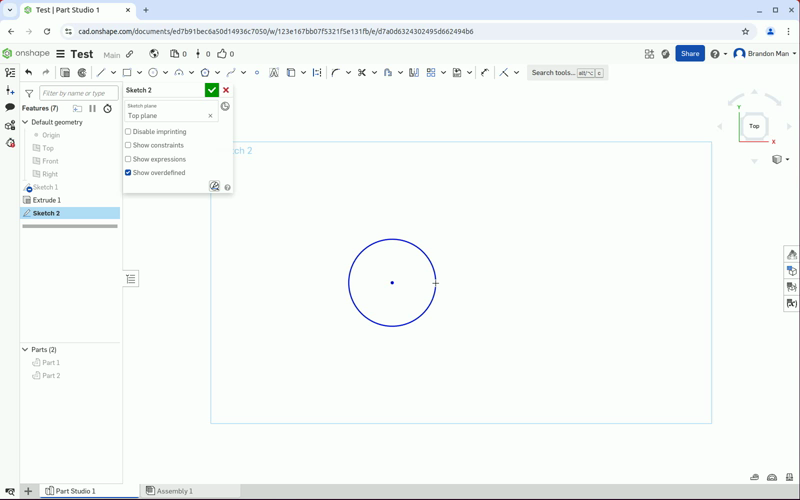
key_down(shift)
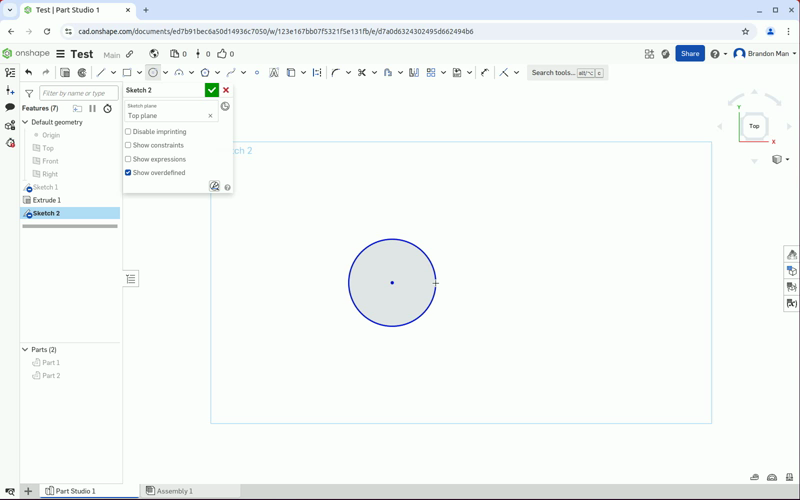
mouse_move(392, 282)
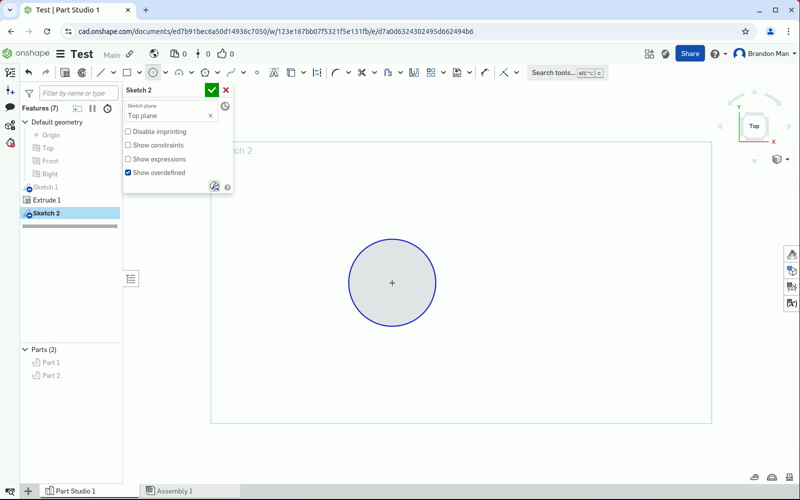
click(392, 282)
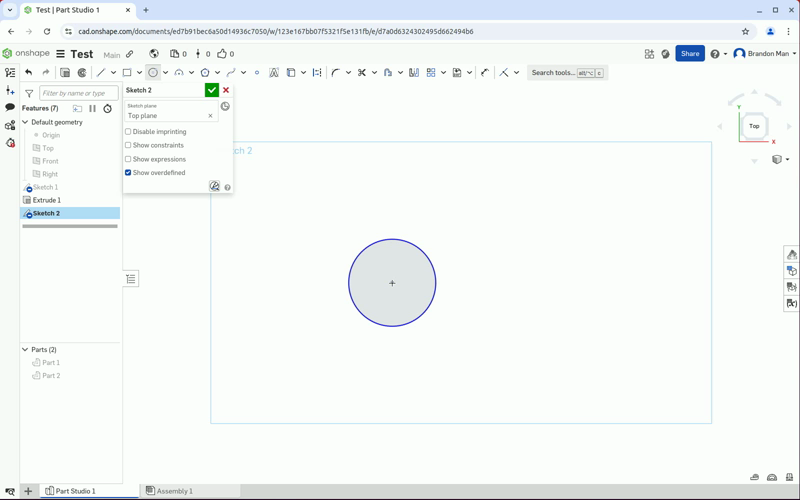
key_up(shift)
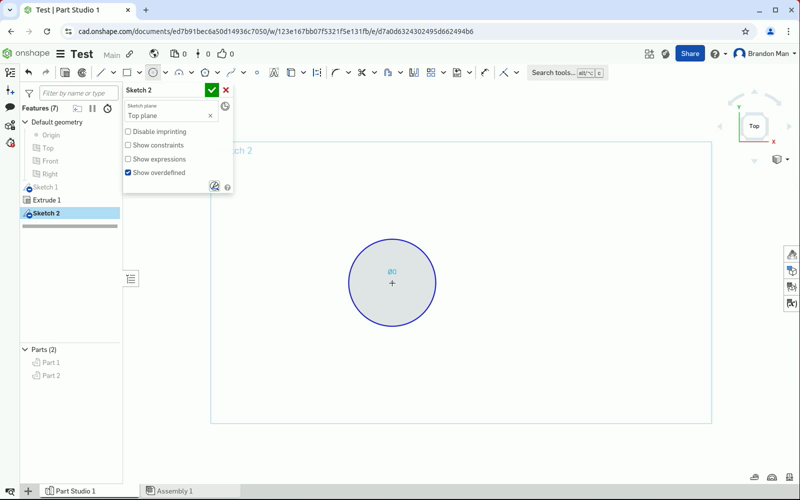
mouse_move(415, 282)
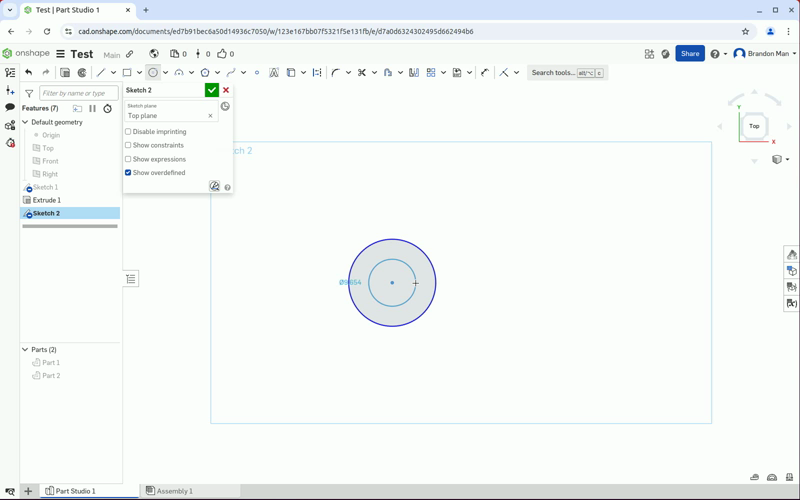
click(415, 282)
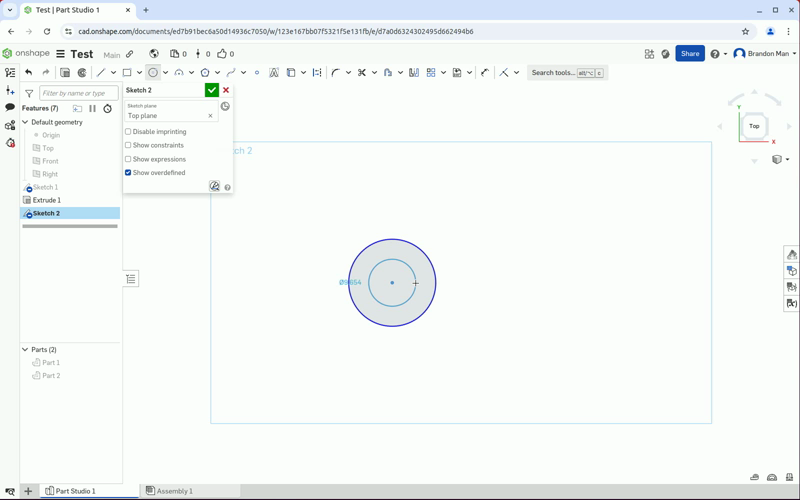
key(esc)
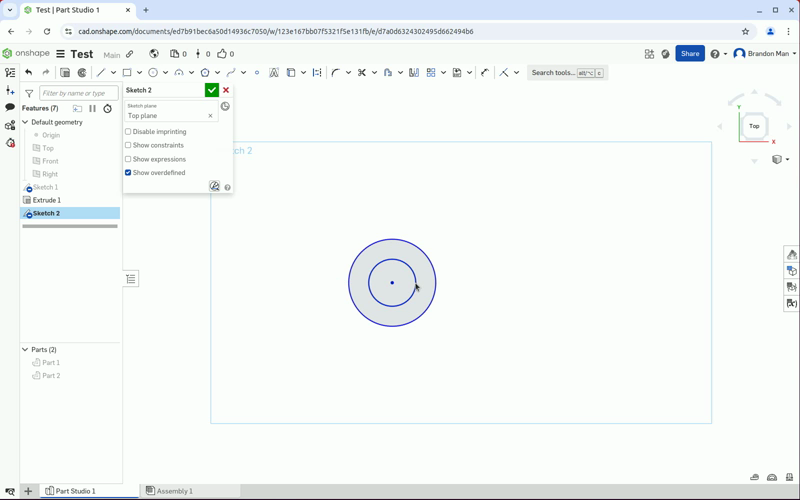
mouse_move(387, 317)
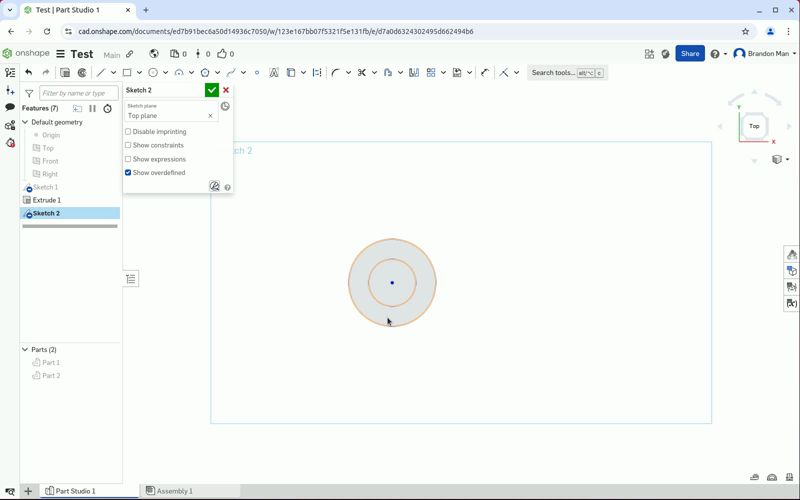
click(387, 317)
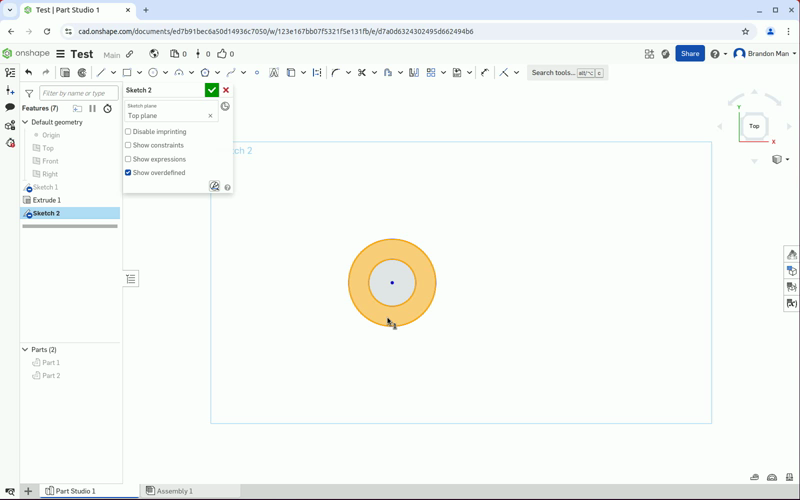
mouse_move(73, 352)
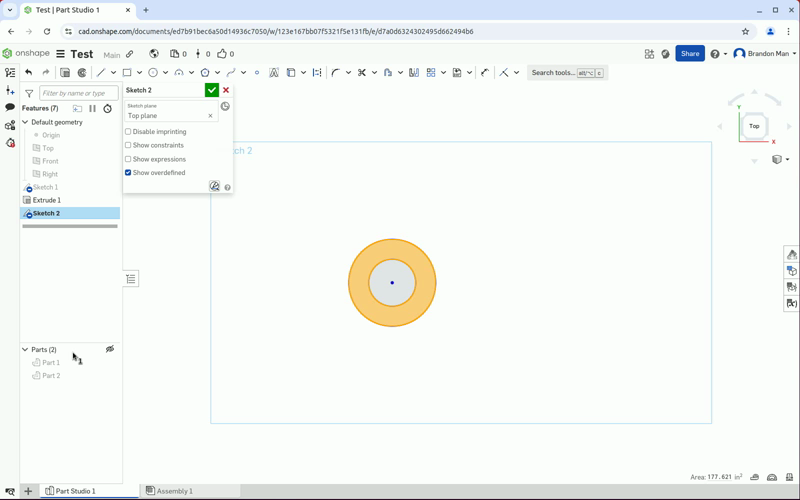
key(shift+y)
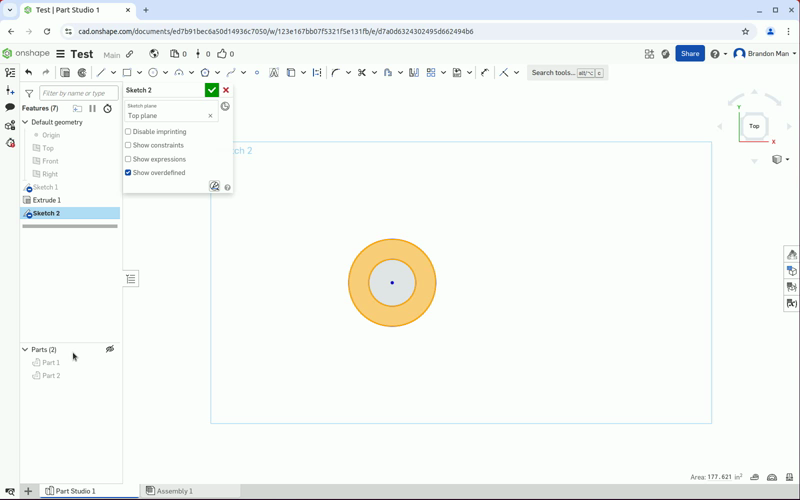
key(shift+e)
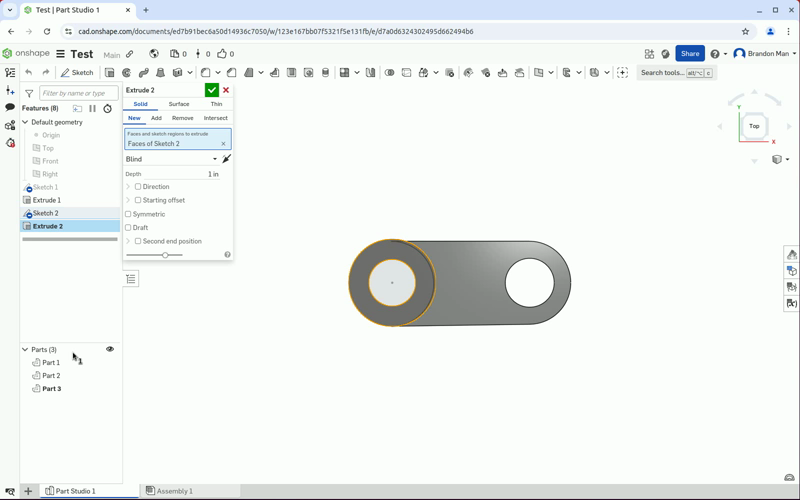
mouse_move(143, 106)
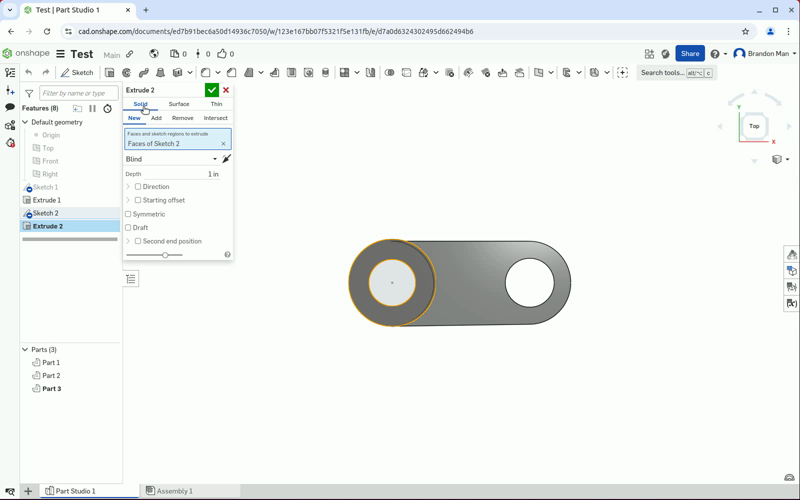
click(143, 106)
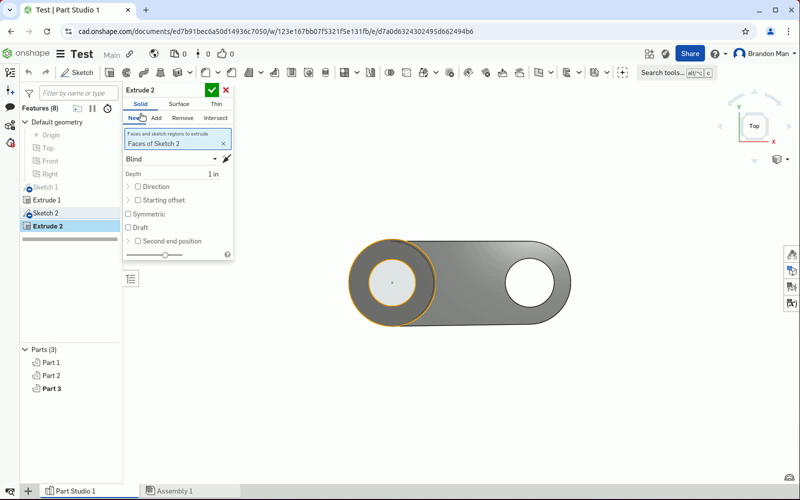
mouse_move(137, 120)
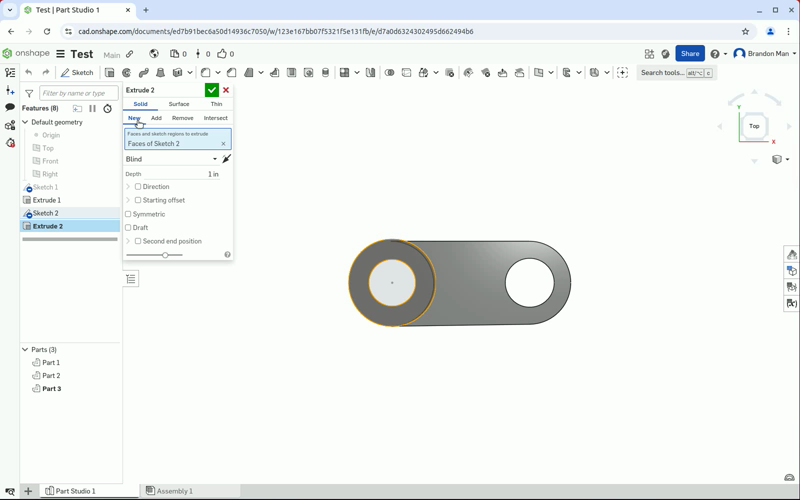
click(137, 120)
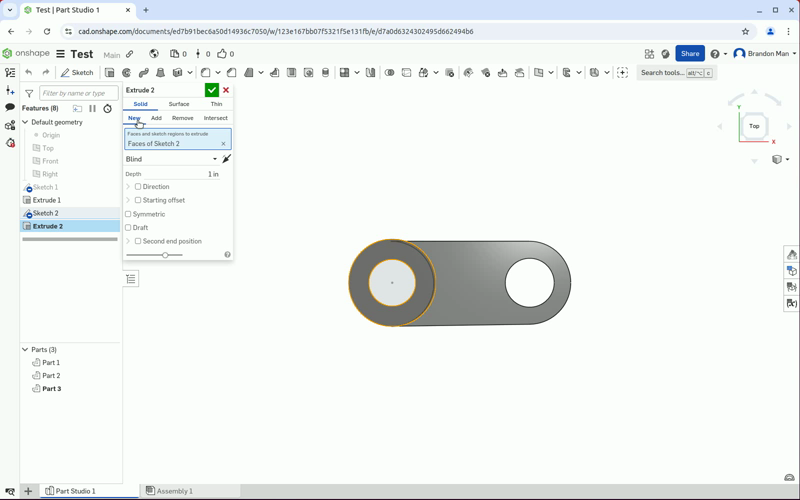
key(tab, 4)
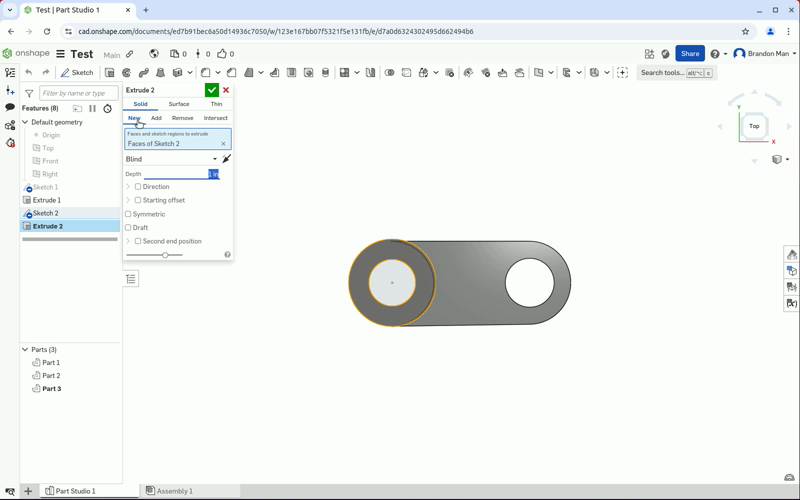
text(12.998)
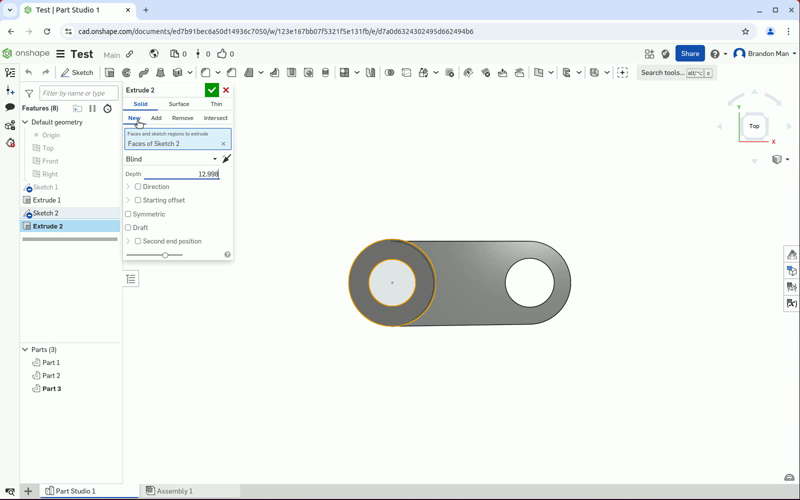
key(enter)
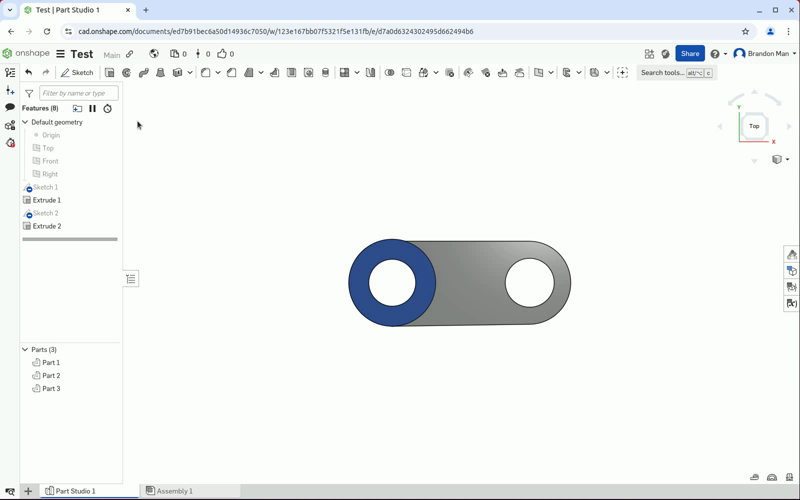
key(shift+h)
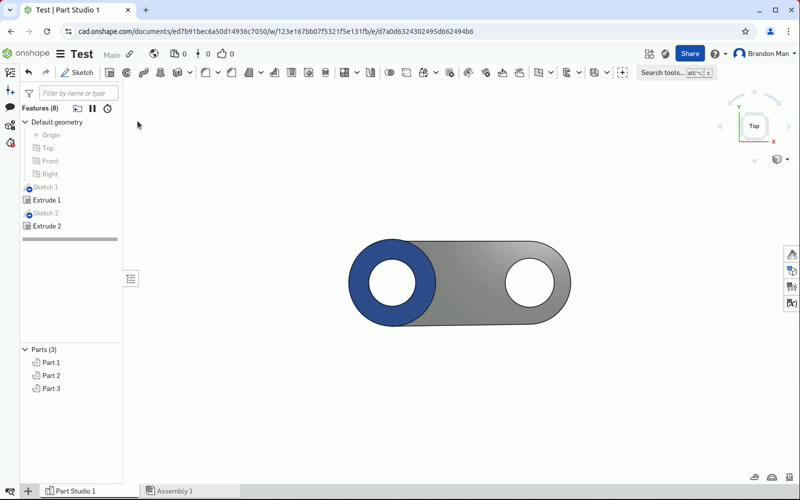
key(shift+h)
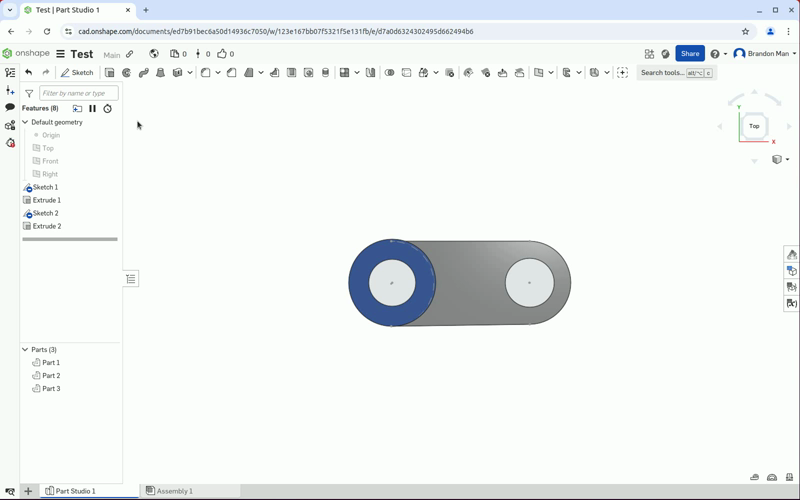
key(shift+7)
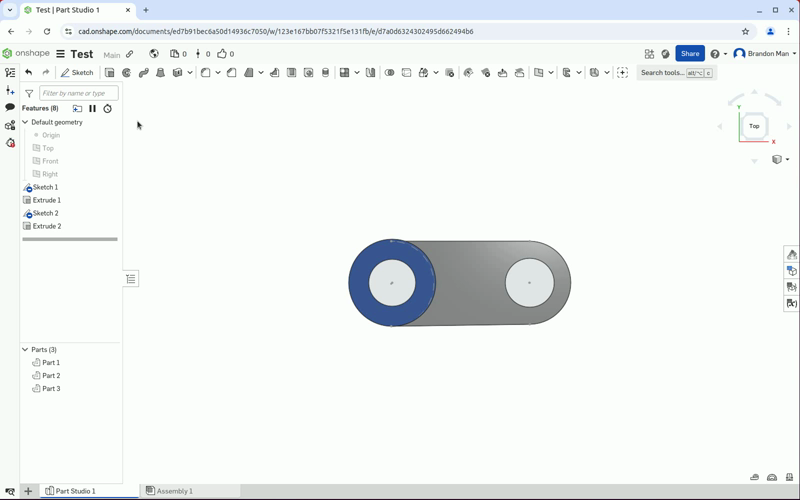
key(up, 3)
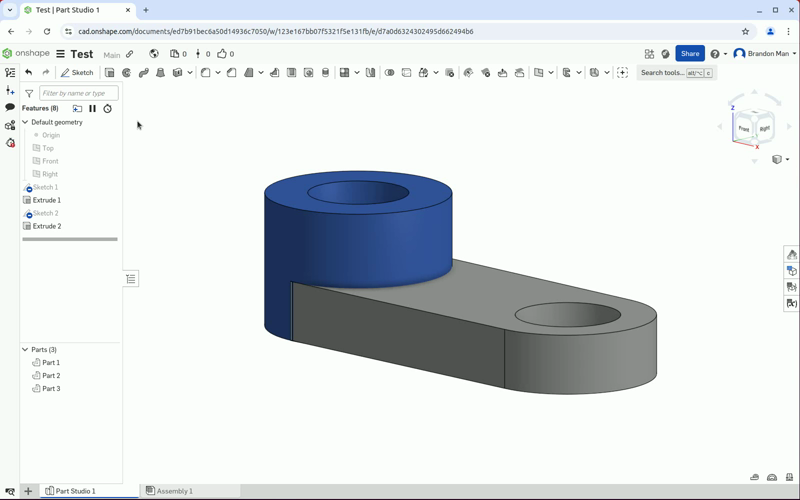
key(left, 3)
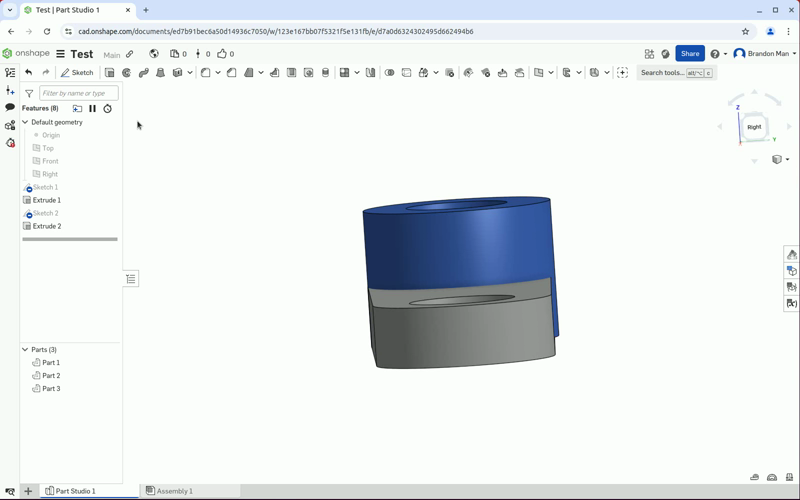
key(right, 3)
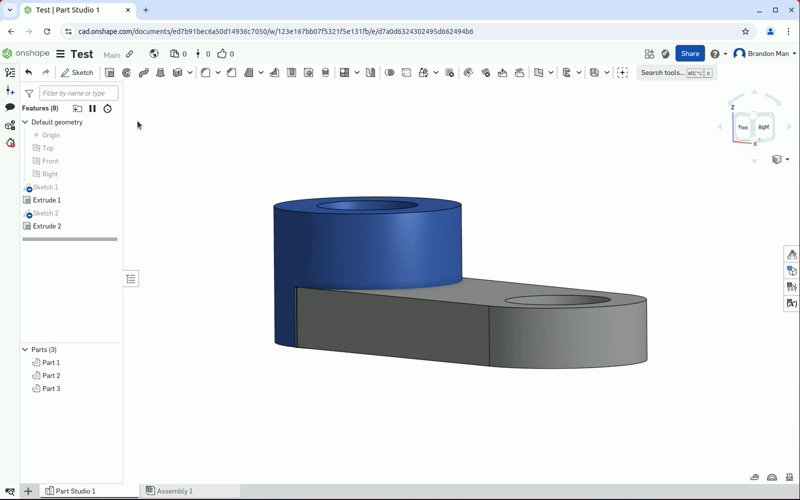
key(down, 3)
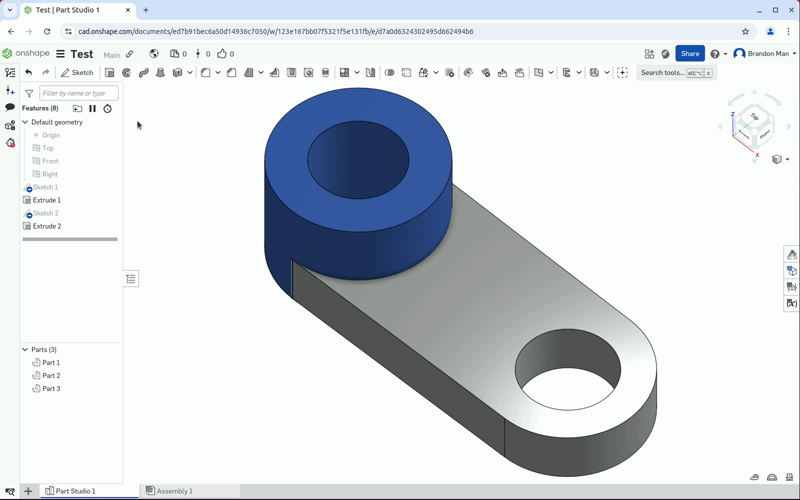
mouse_move(73, 189)
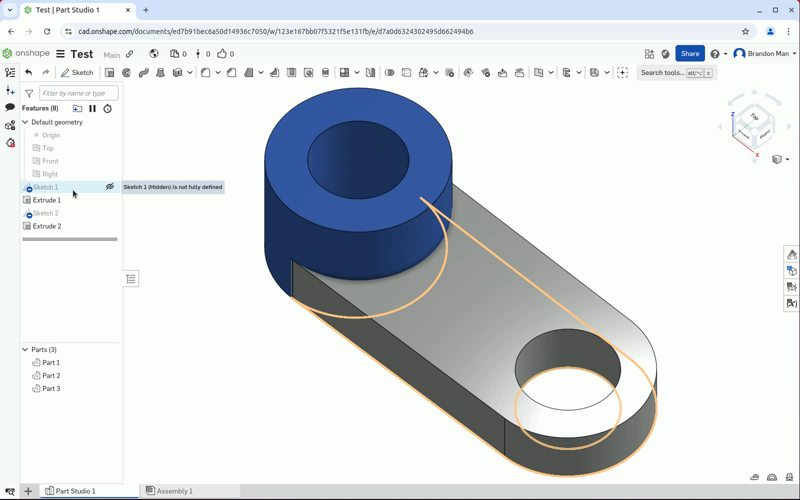
click(73, 189)